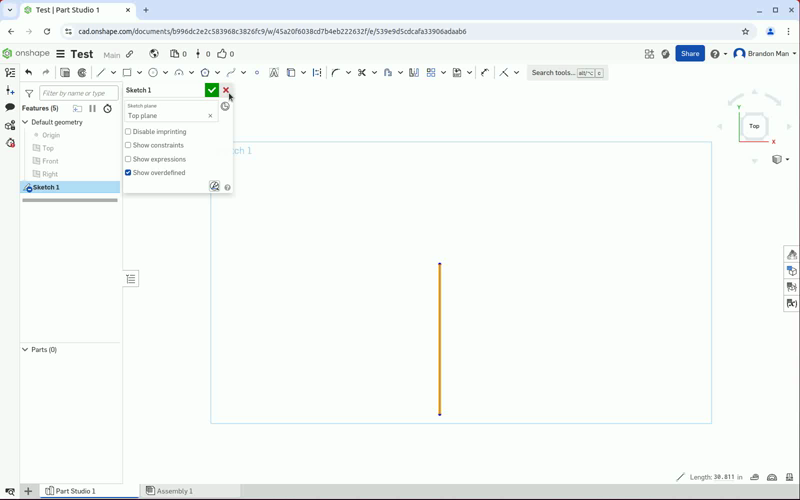
key(shift+h)
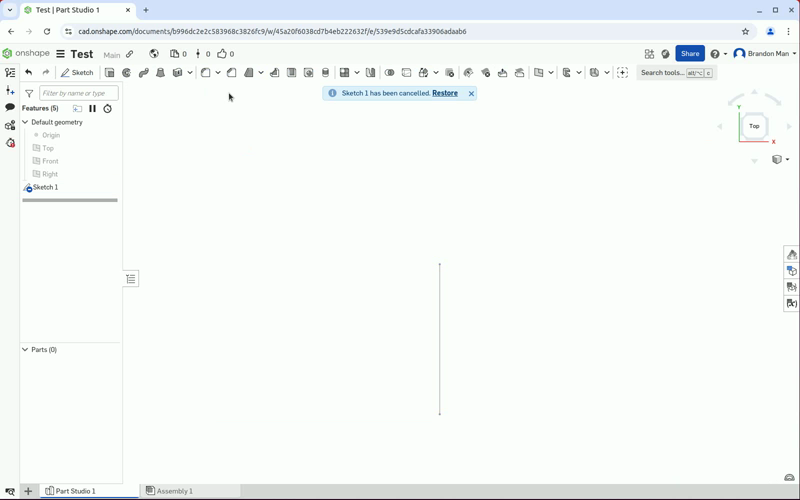
key(shift+s)
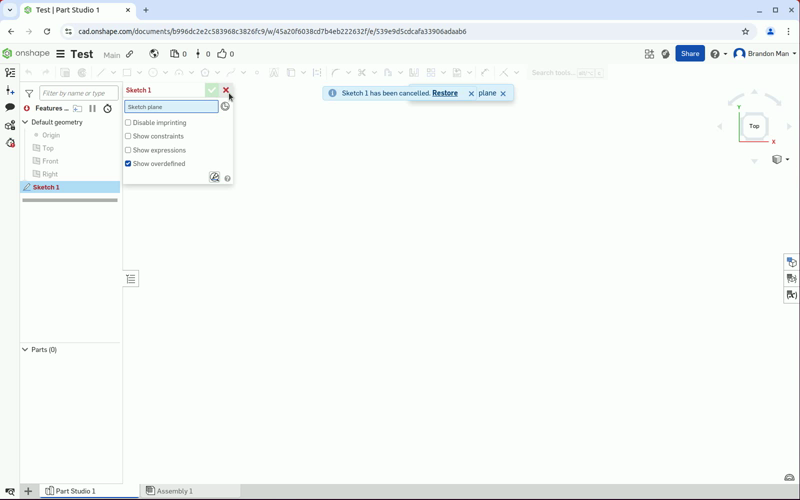
mouse_move(73, 150)
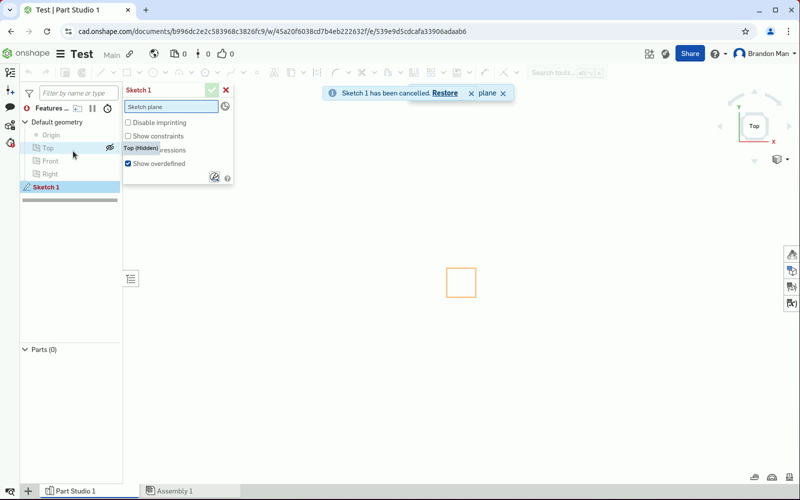
click(73, 150)
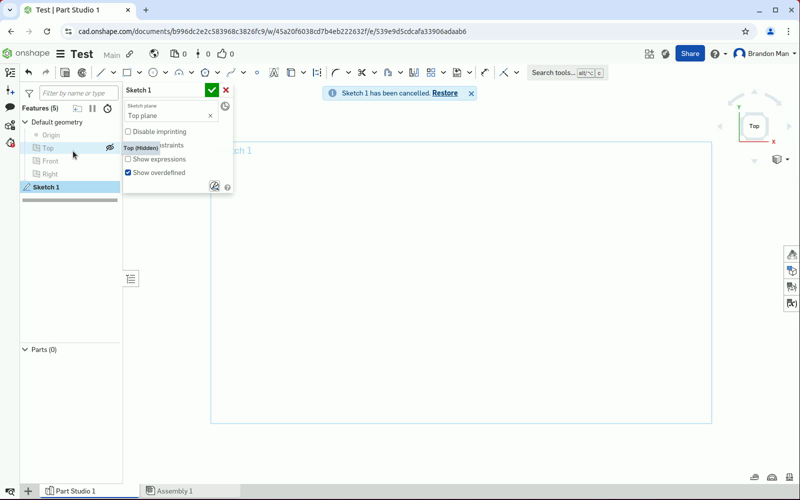
mouse_move(73, 352)
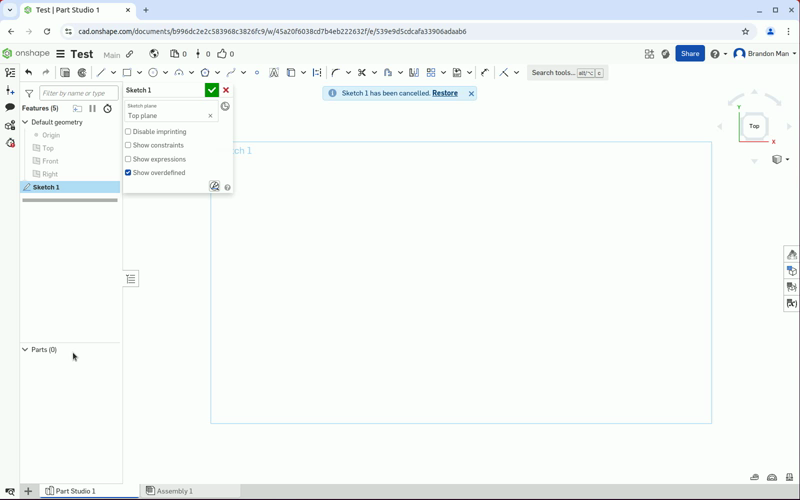
key(y)
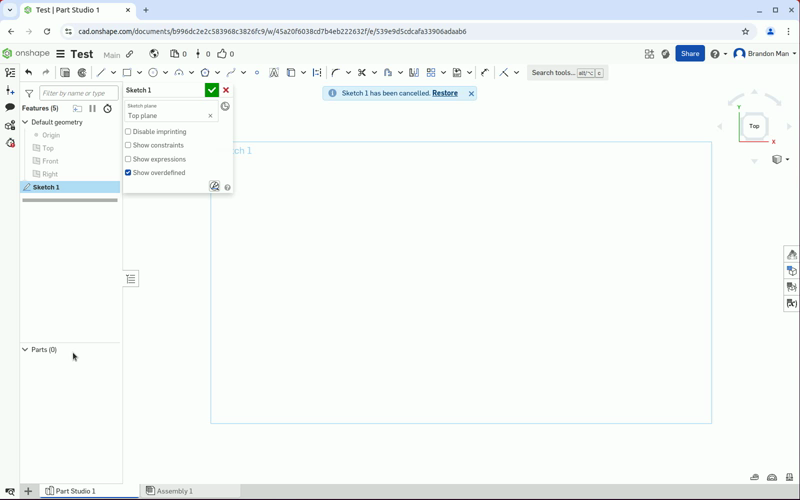
key(l)
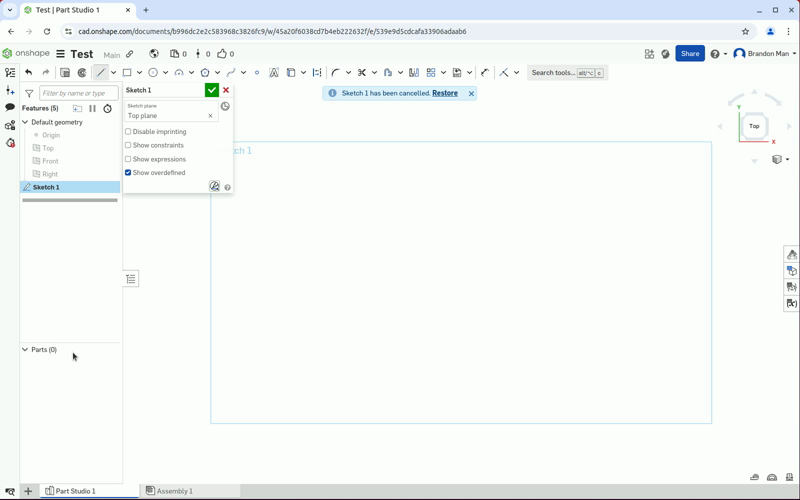
key_down(shift)
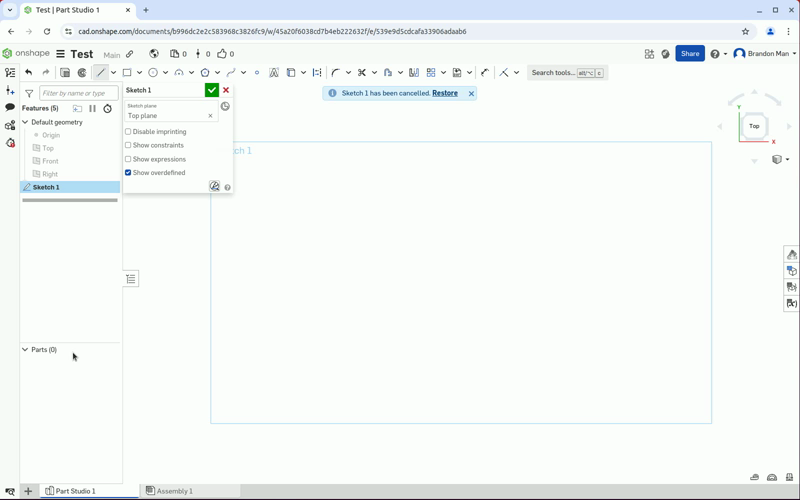
mouse_move(380, 348)
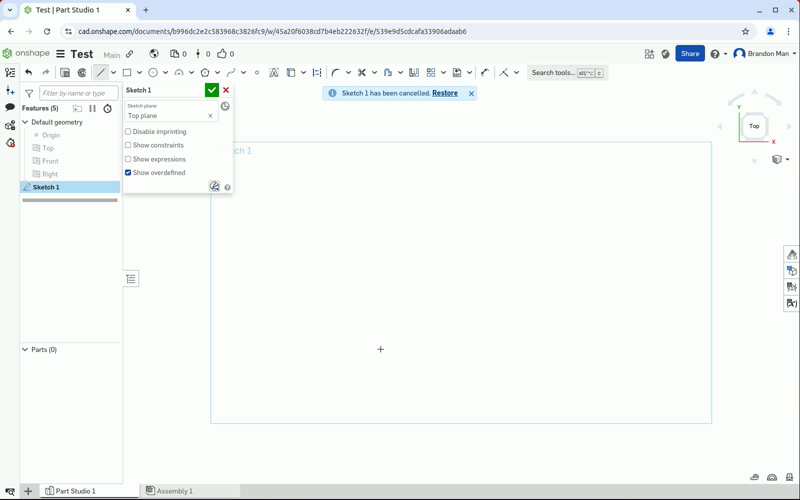
click(380, 348)
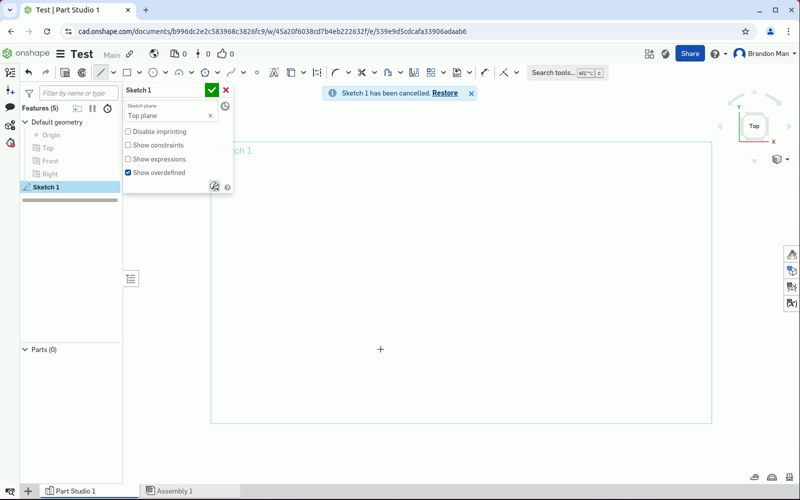
key_up(shift)
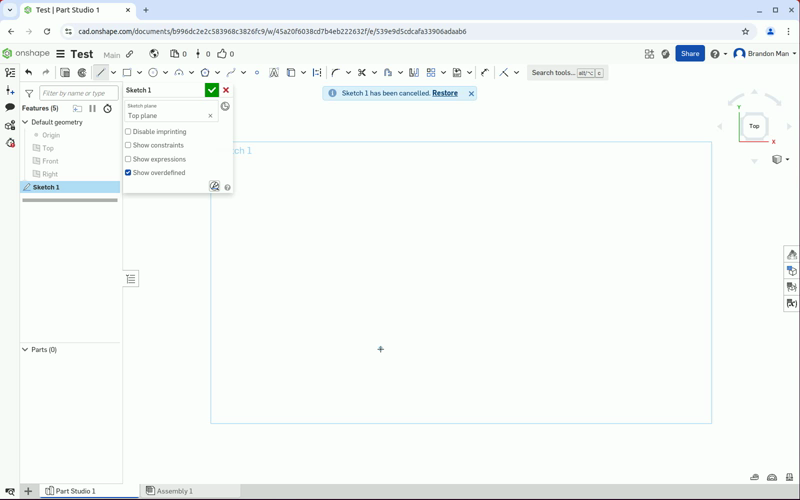
key_down(shift)
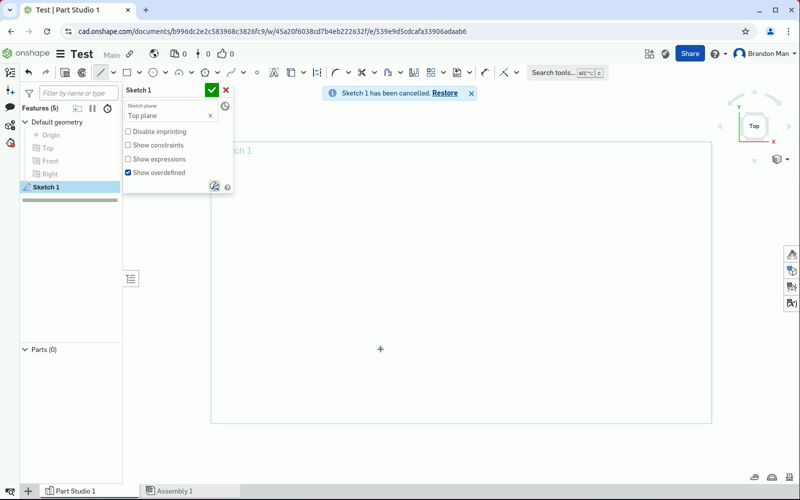
mouse_move(410, 348)
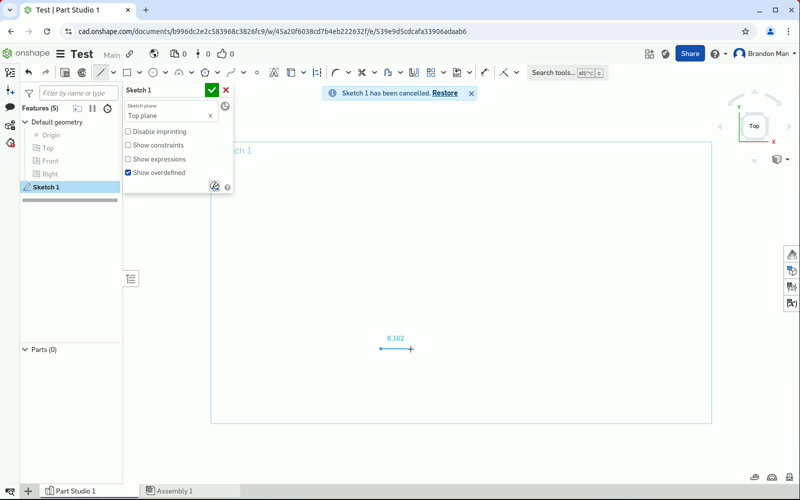
mouse_move(408, 395)
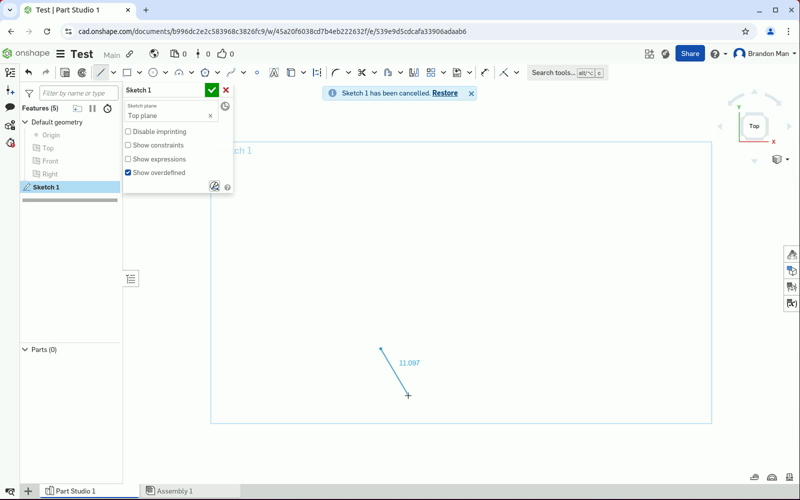
click(408, 395)
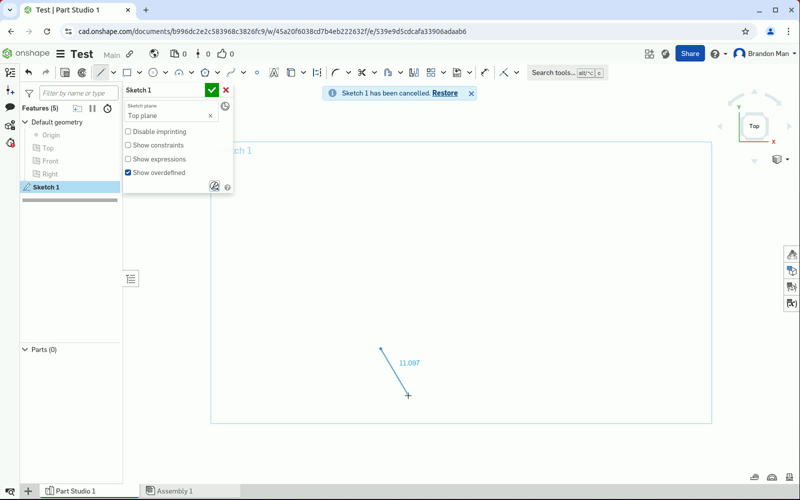
key_up(shift)
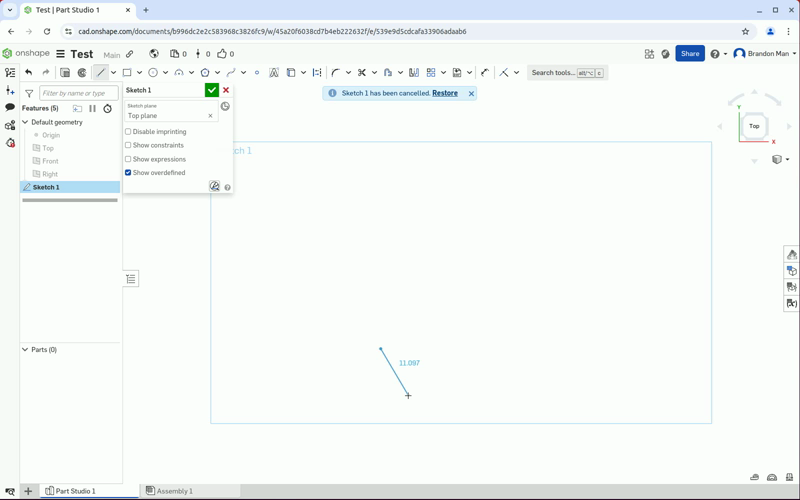
key_down(shift)
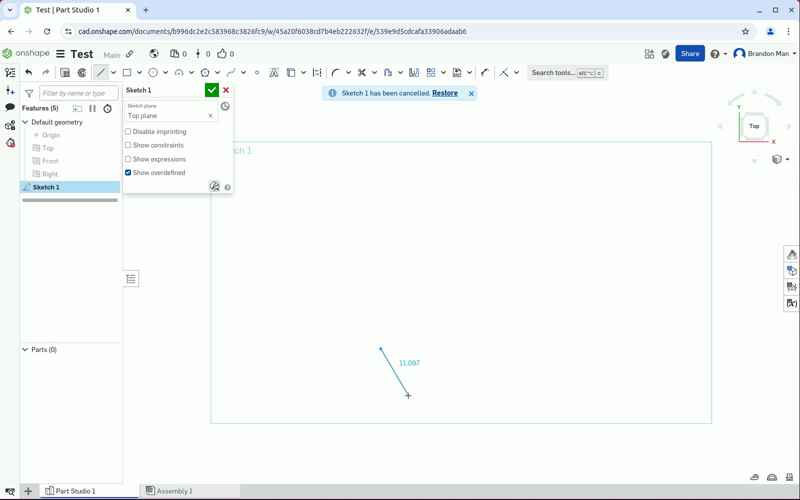
mouse_move(438, 395)
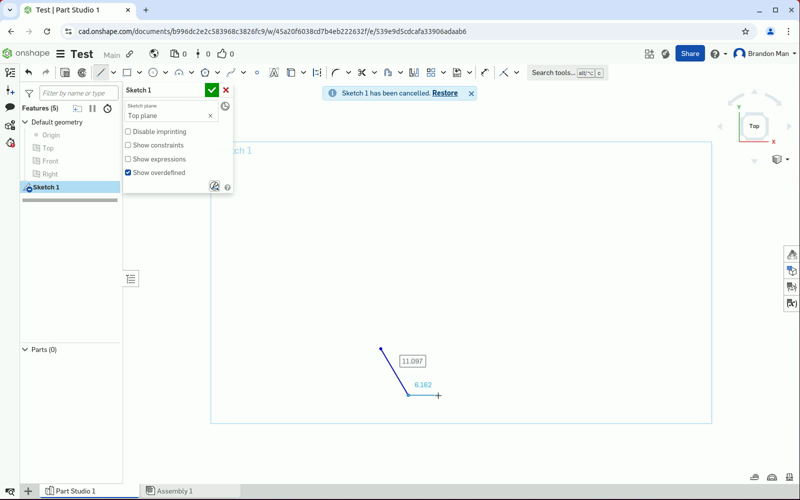
mouse_move(461, 395)
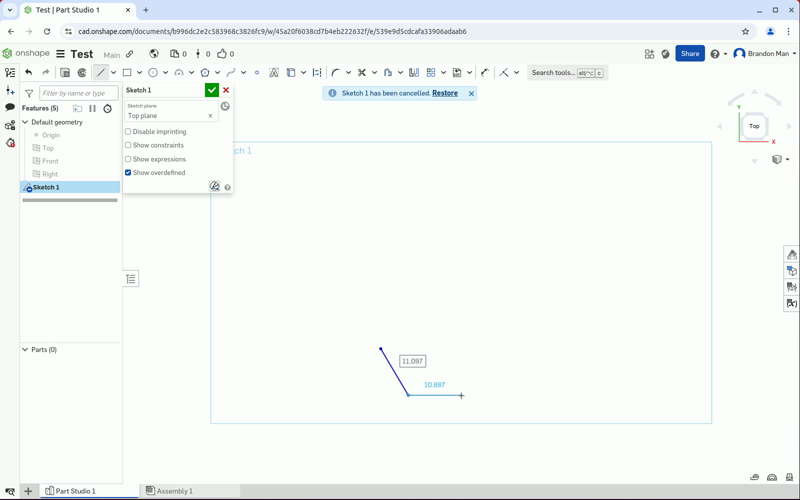
click(461, 395)
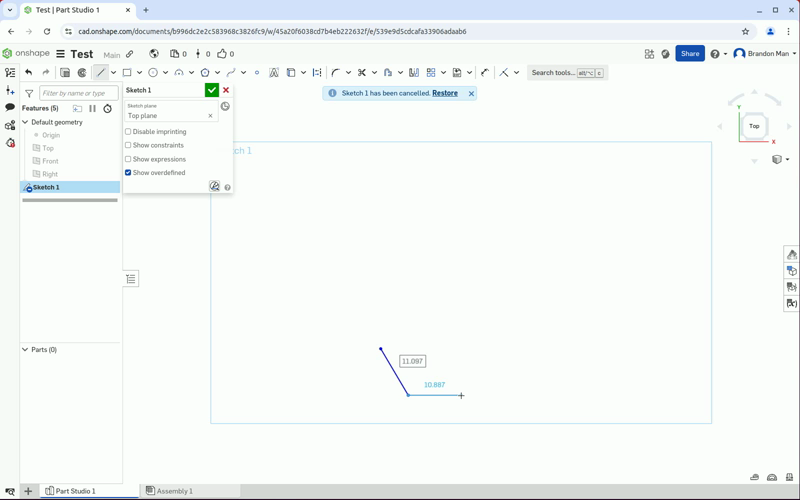
key_up(shift)
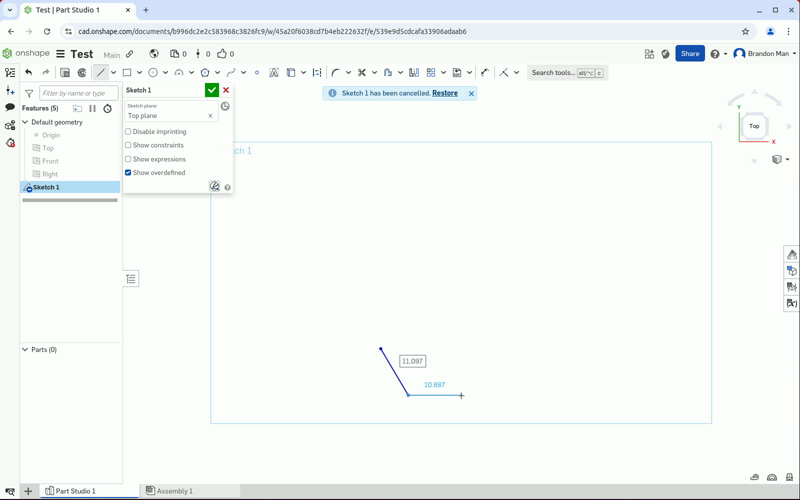
key_down(shift)
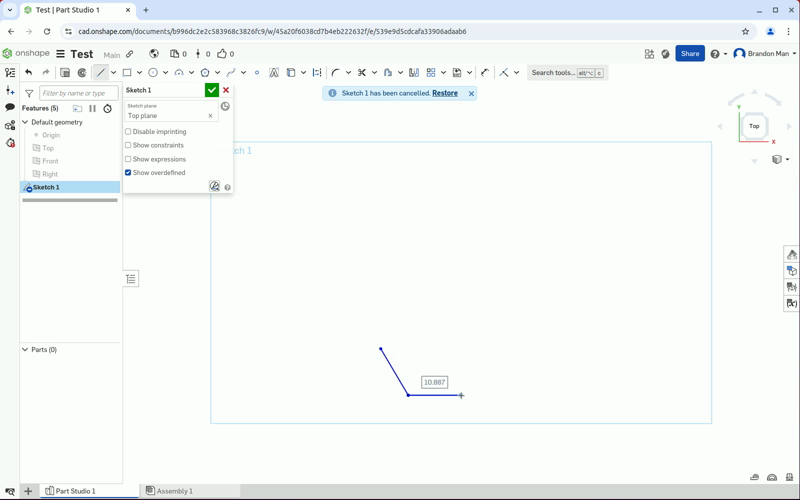
mouse_move(491, 395)
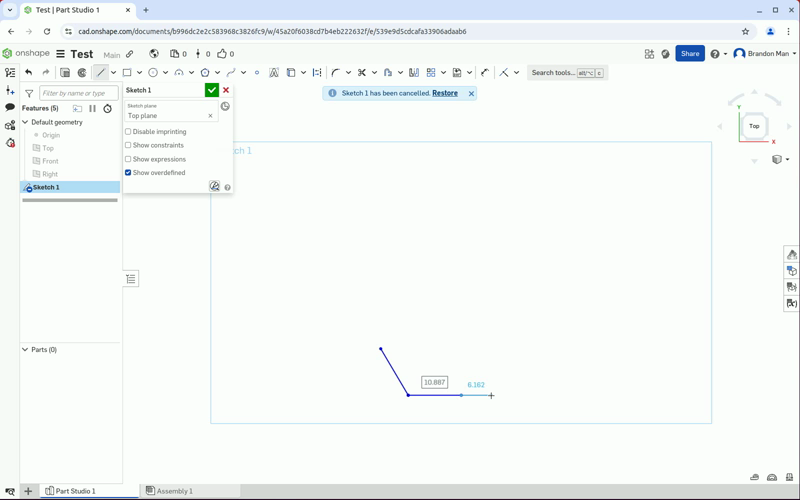
mouse_move(461, 358)
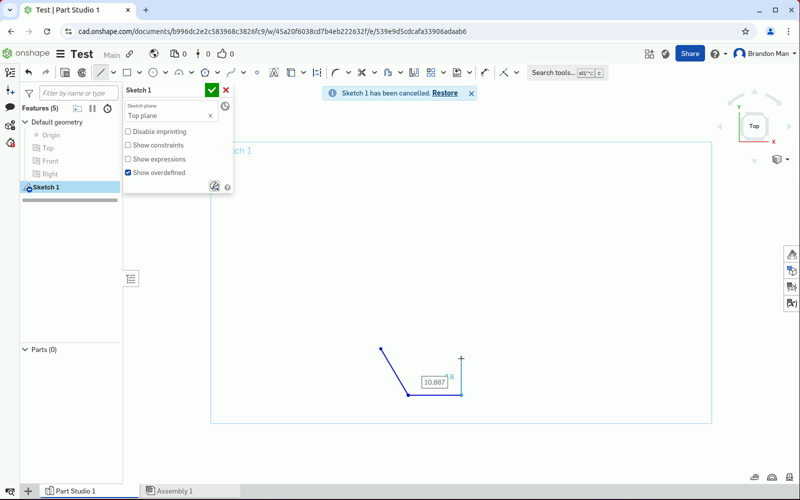
click(461, 358)
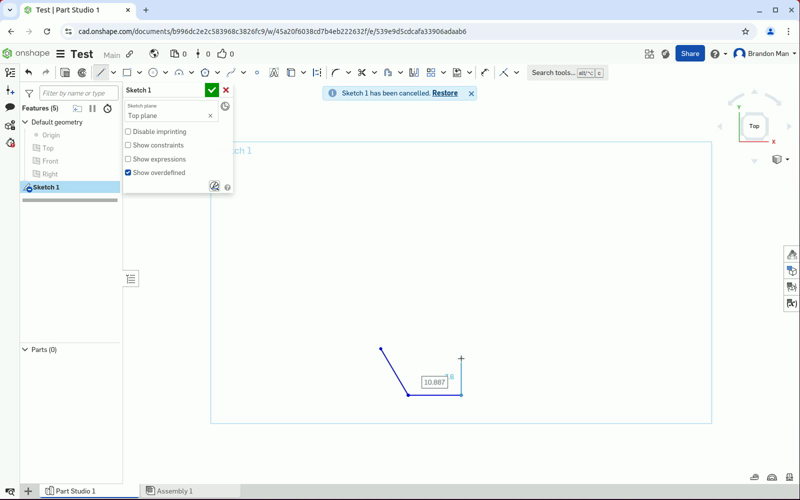
key_up(shift)
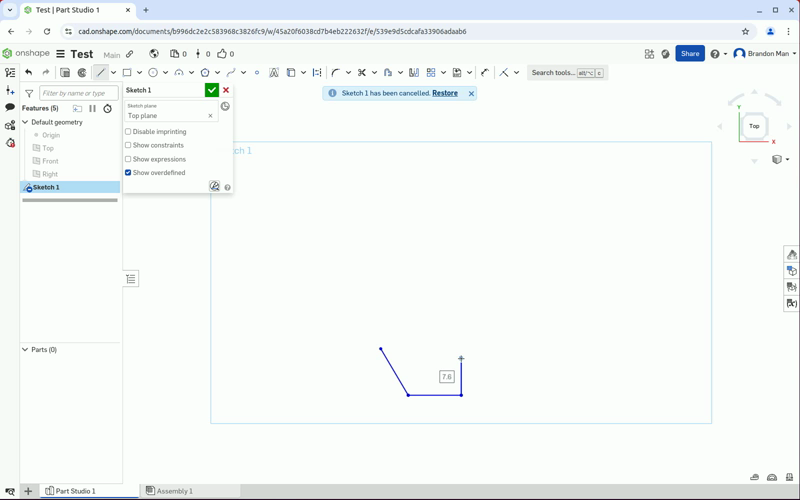
key(esc)
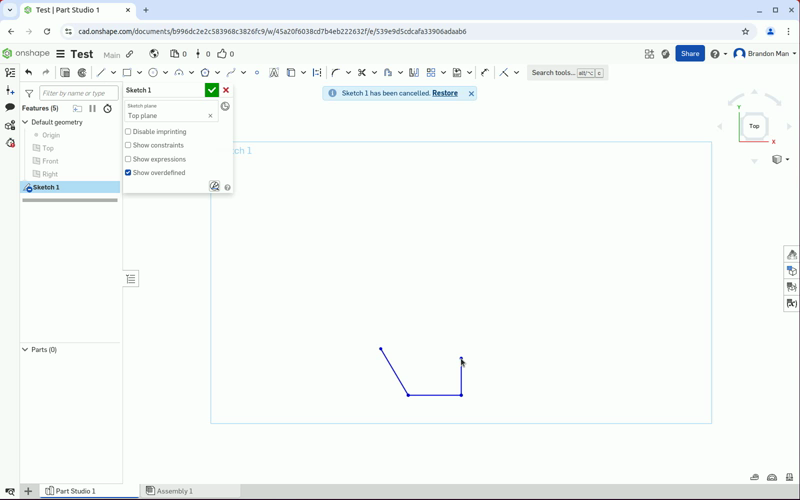
key(a)
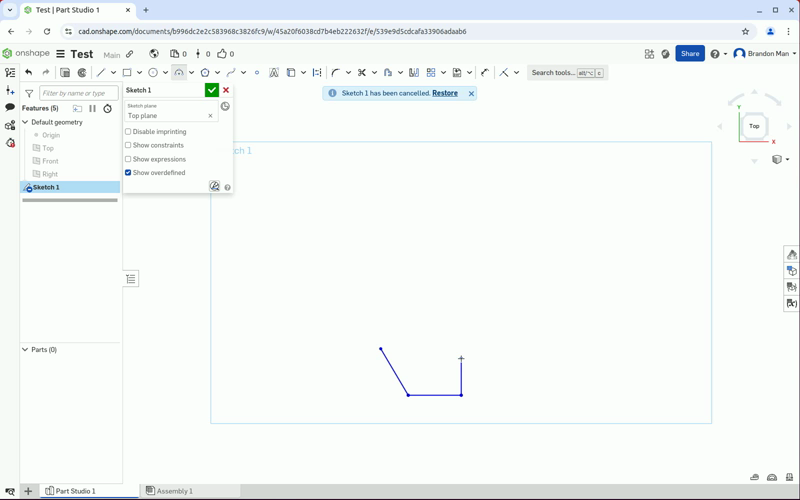
mouse_move(461, 358)
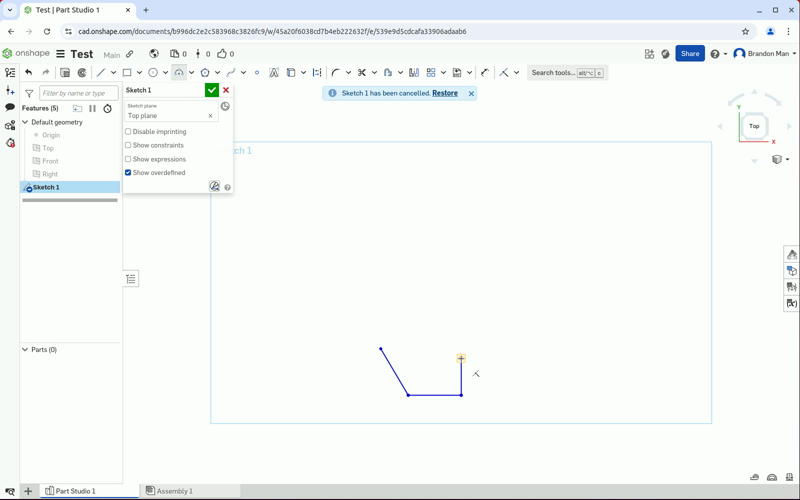
click(461, 358)
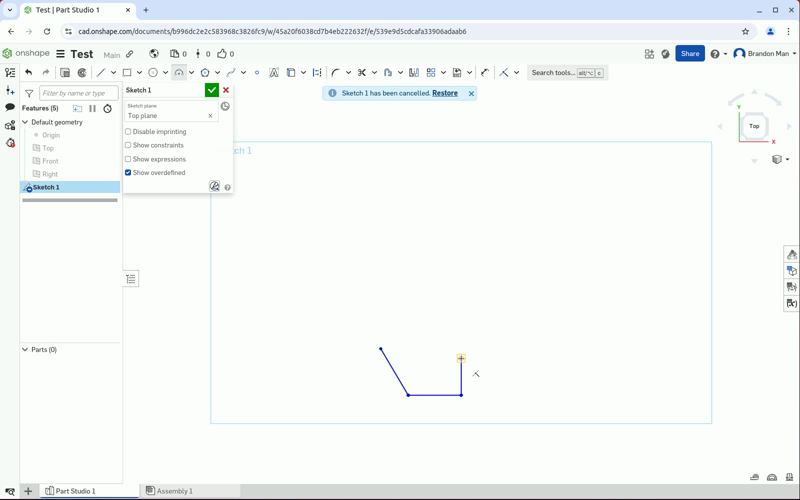
key_down(shift)
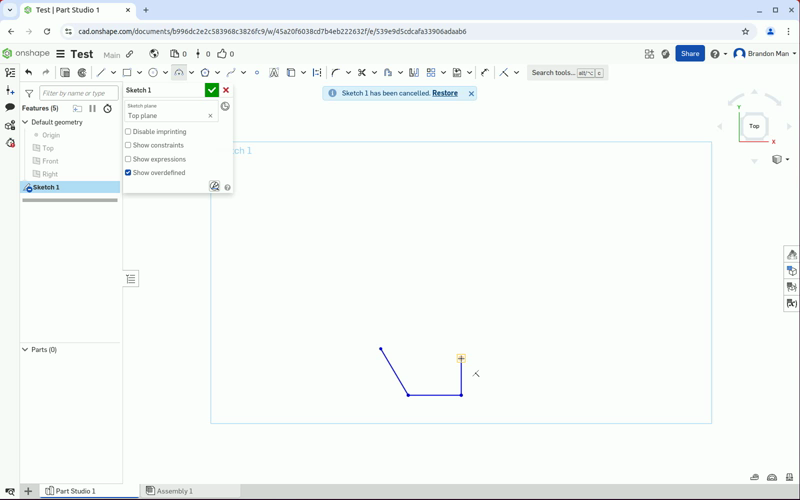
mouse_move(461, 252)
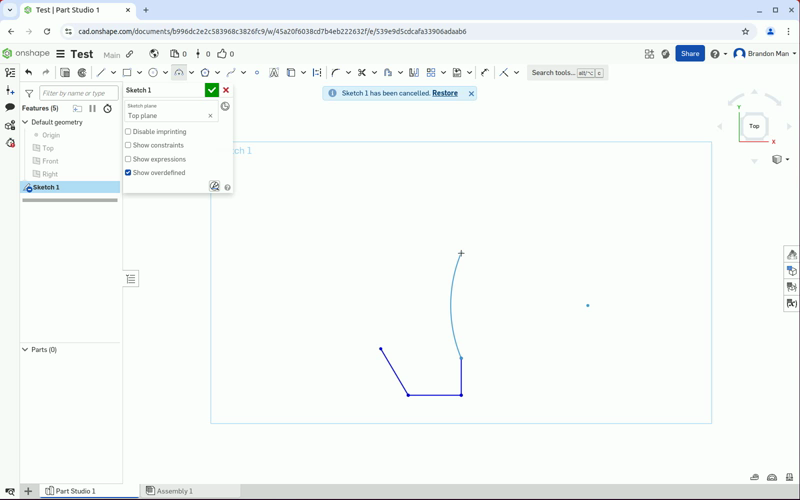
click(461, 252)
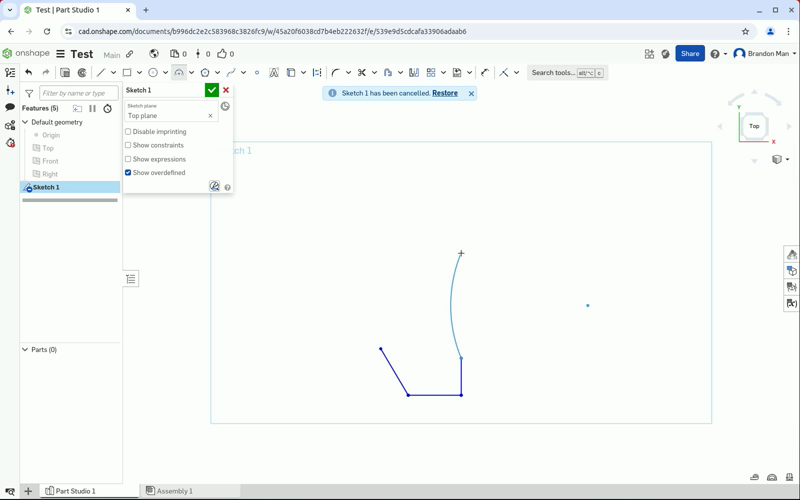
mouse_move(408, 305)
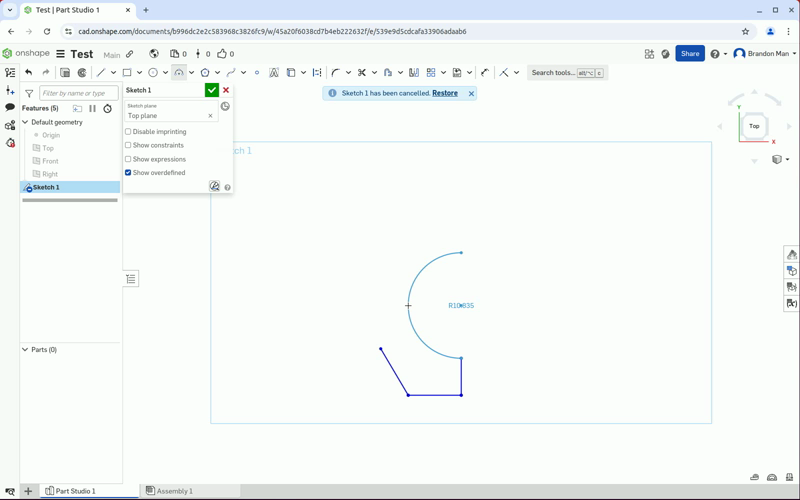
click(408, 305)
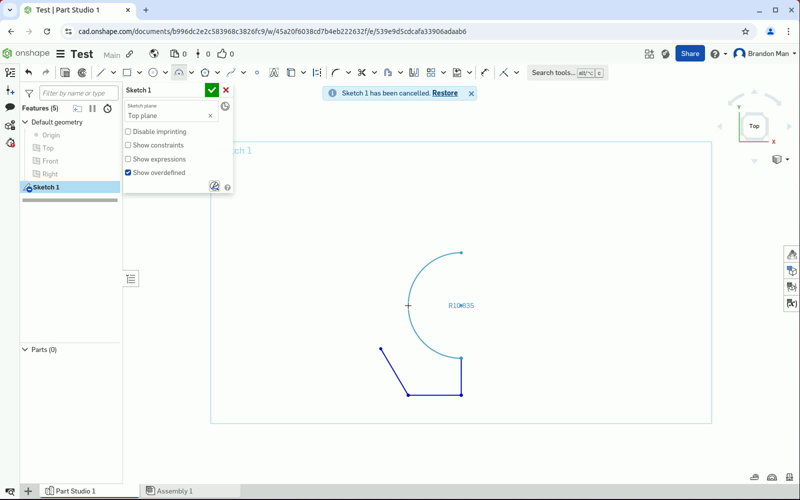
key_up(shift)
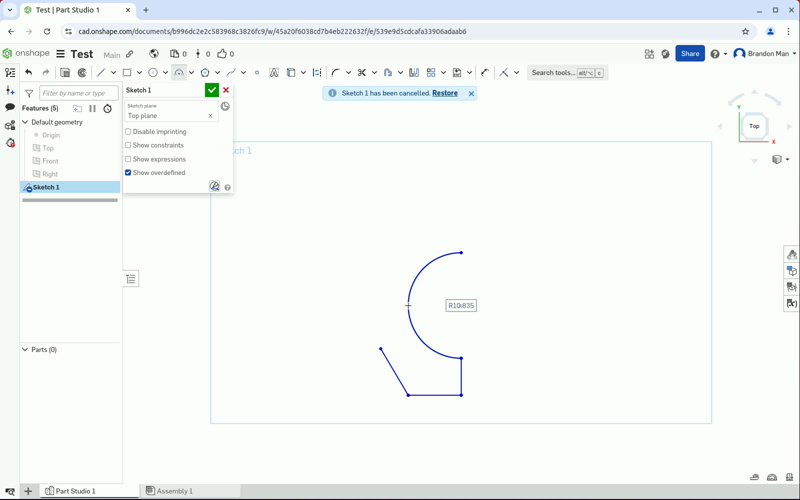
key(esc)
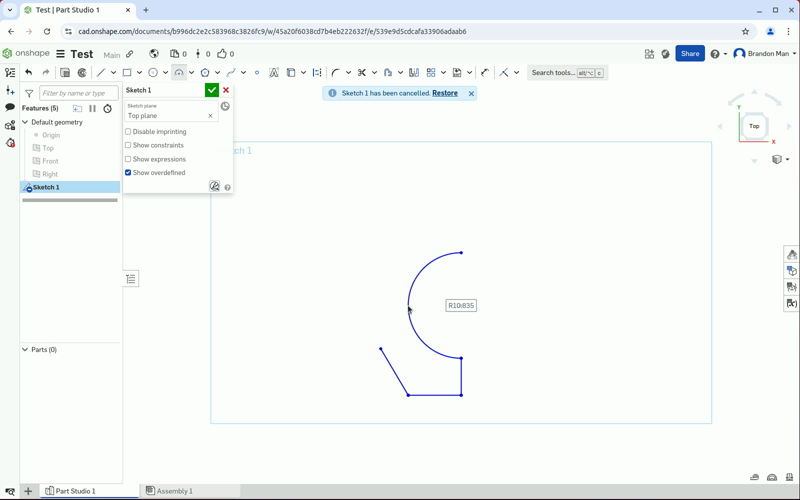
key(l)
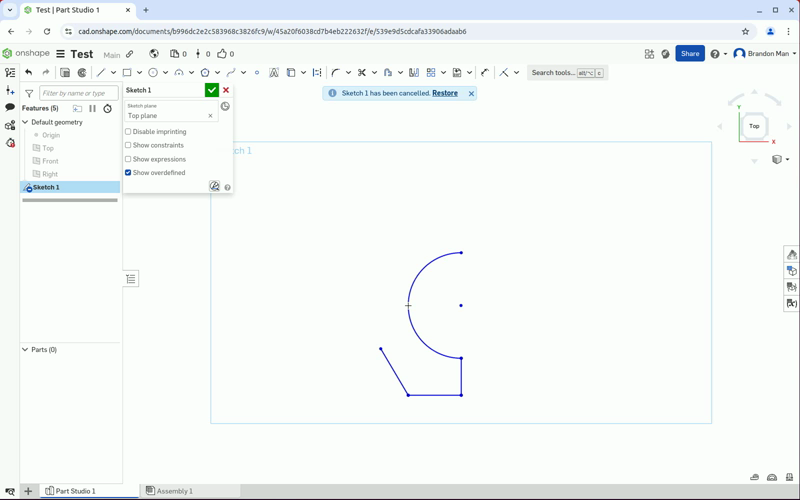
mouse_move(461, 252)
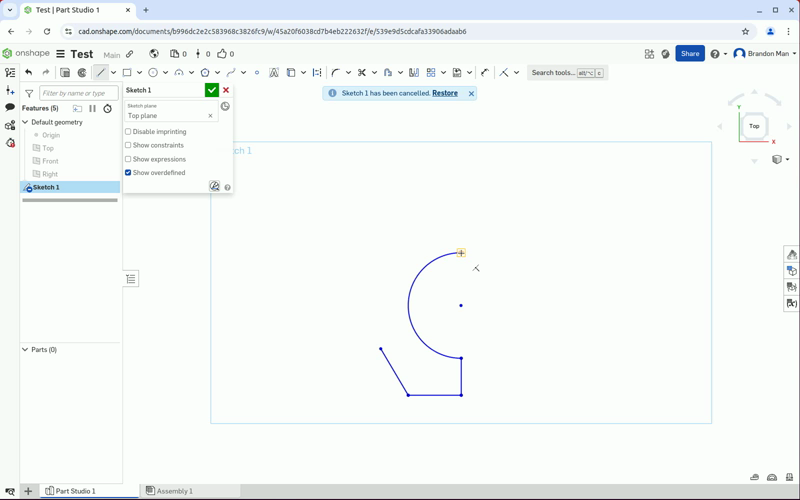
click(461, 252)
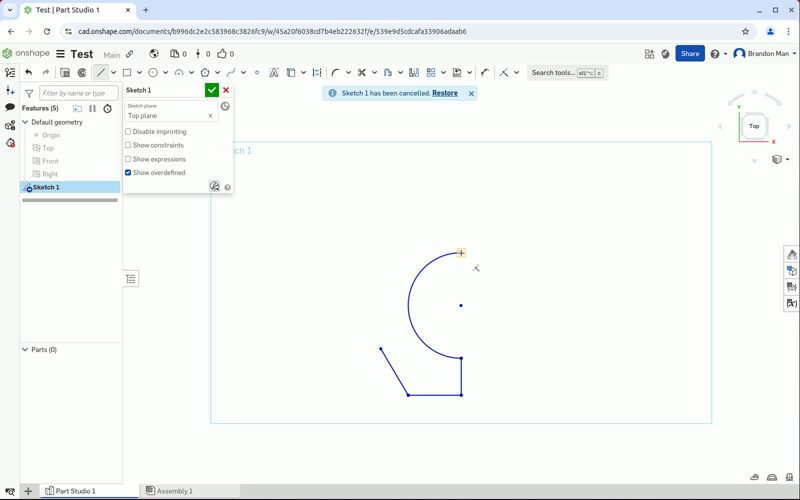
key_down(shift)
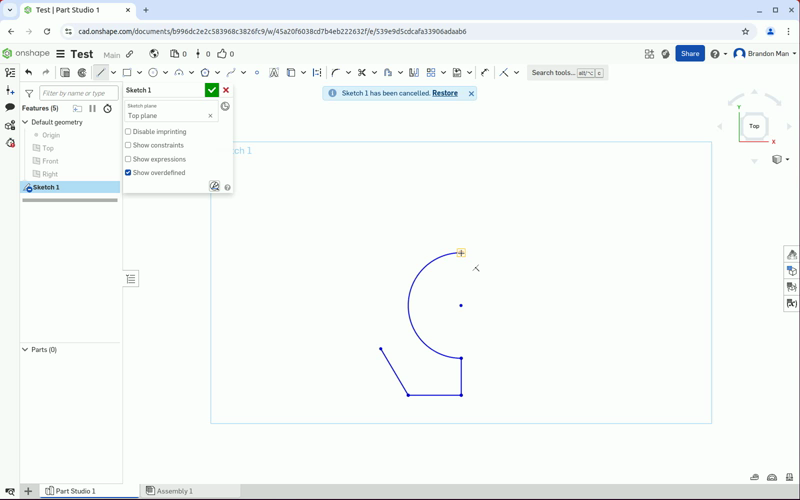
mouse_move(491, 252)
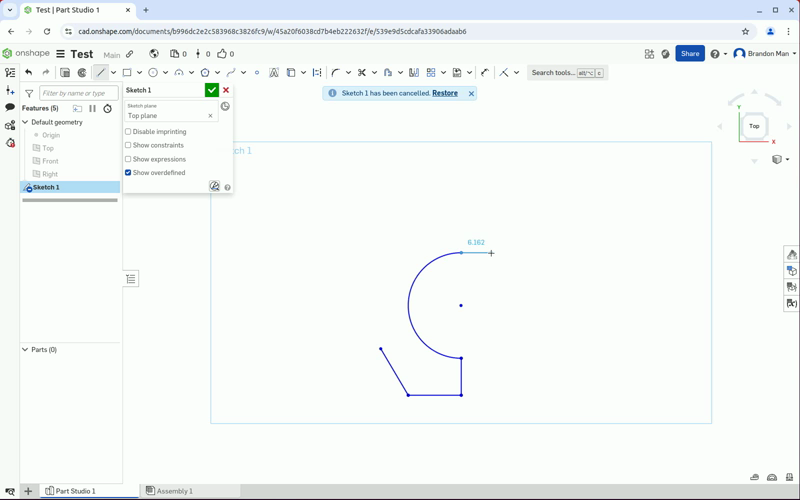
mouse_move(461, 196)
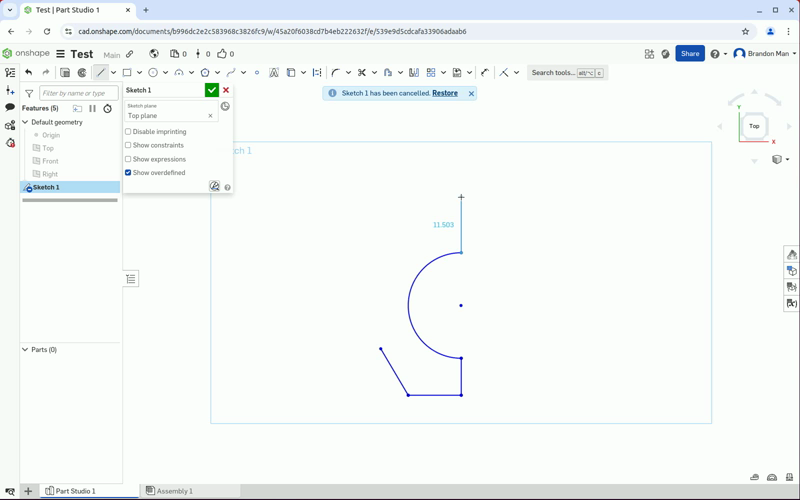
click(461, 196)
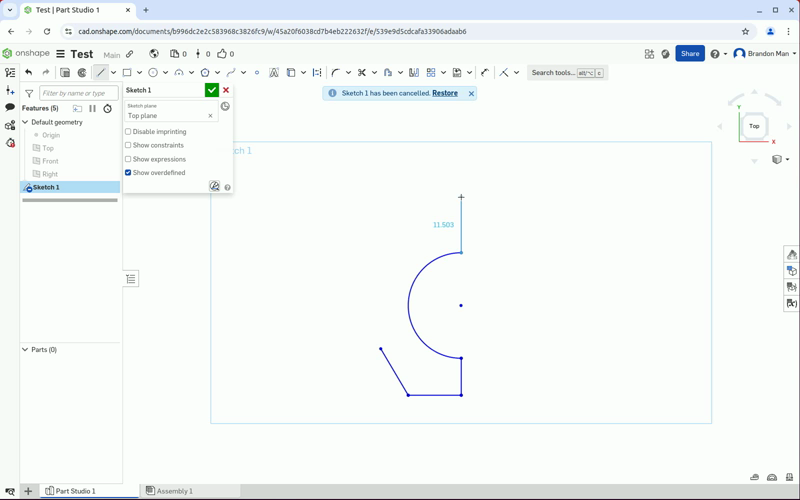
key_up(shift)
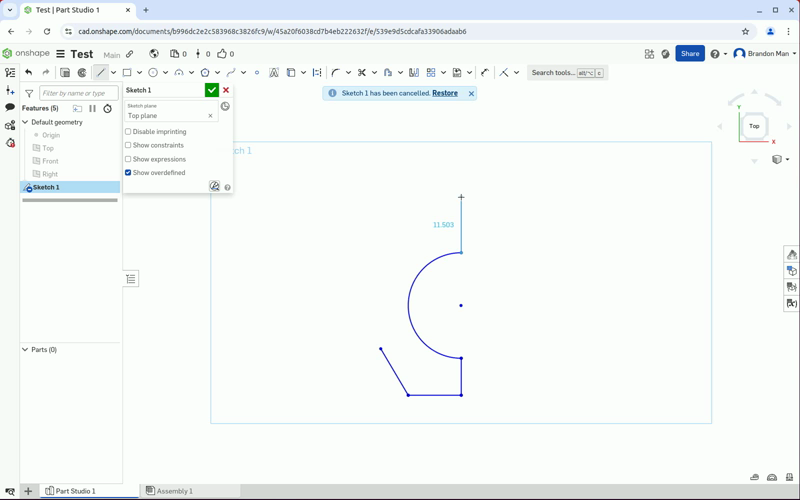
key_down(shift)
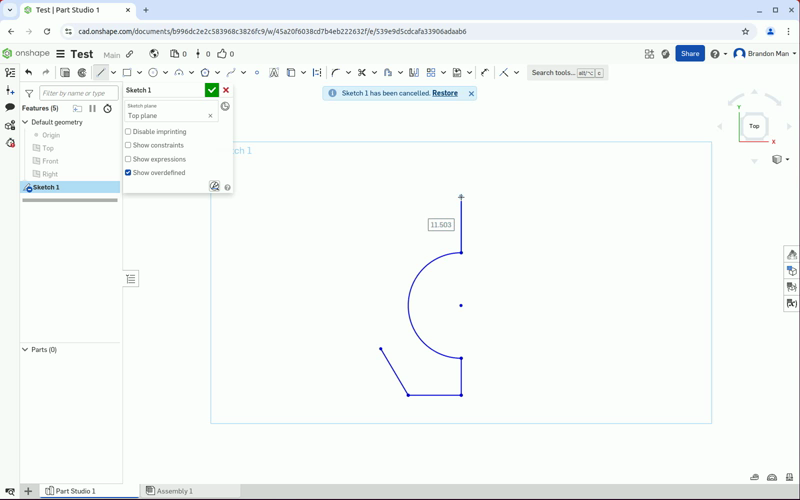
mouse_move(380, 196)
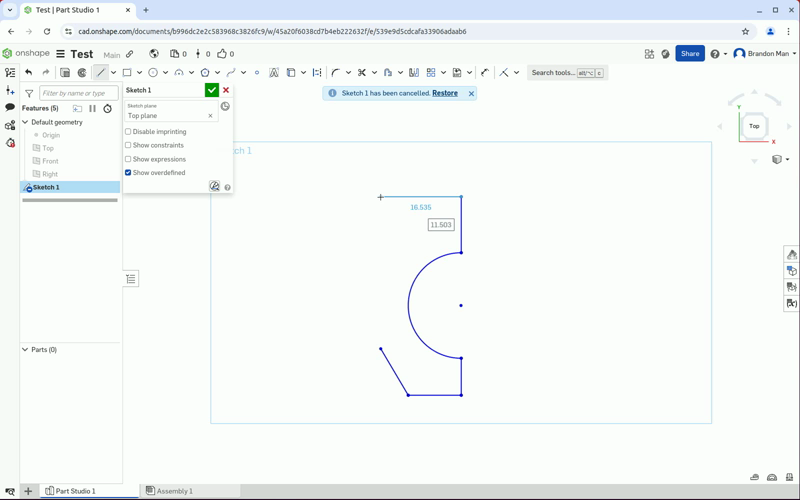
click(380, 196)
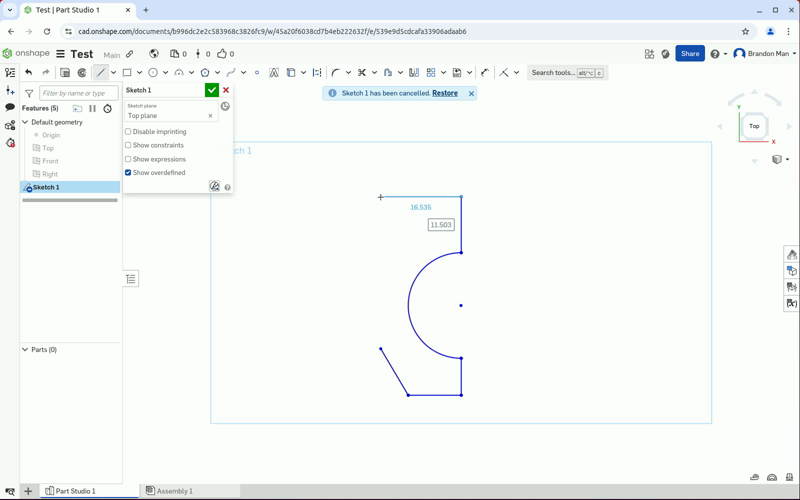
key_up(shift)
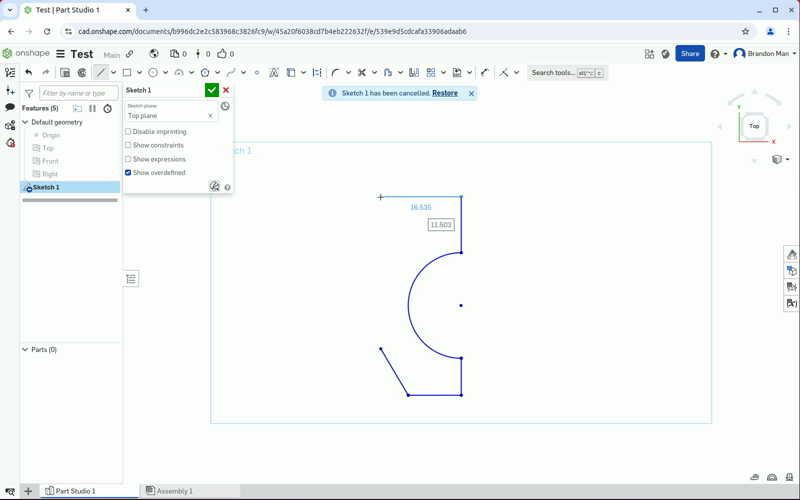
key_down(shift)
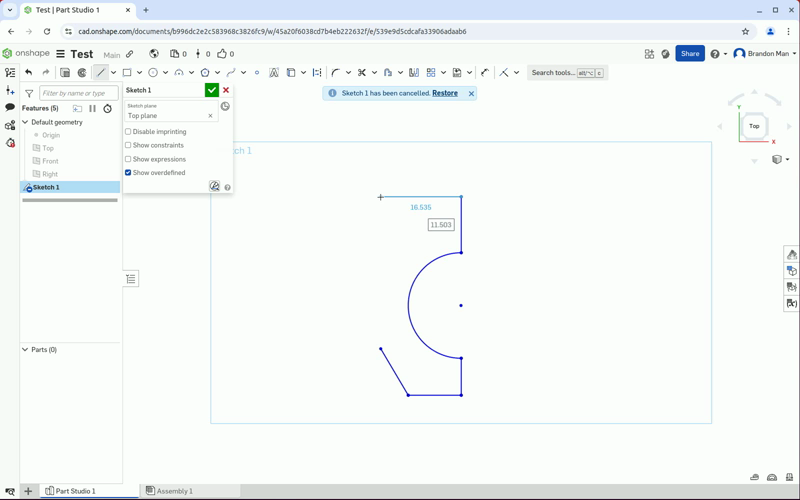
mouse_move(380, 302)
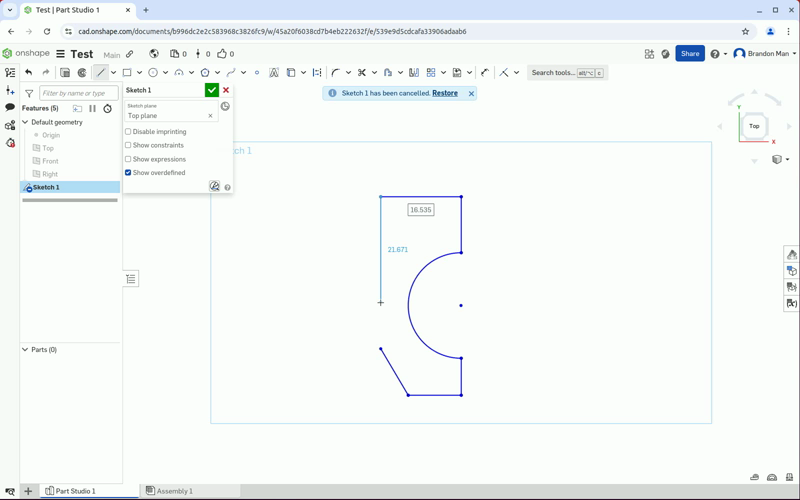
click(380, 302)
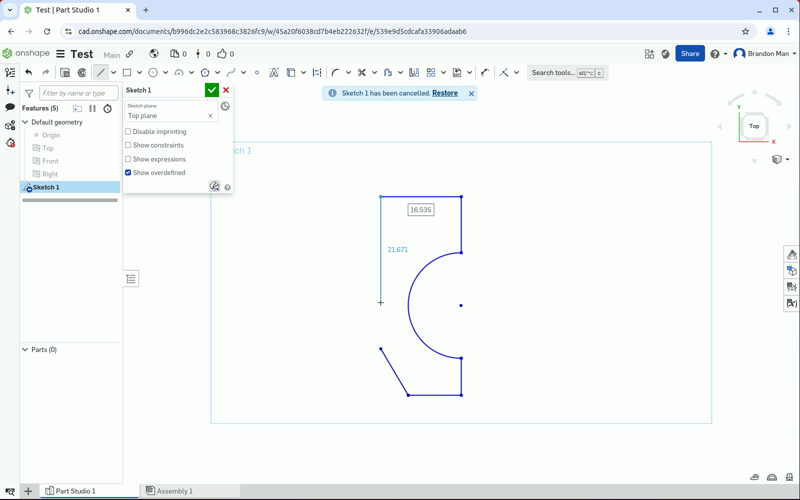
key_up(shift)
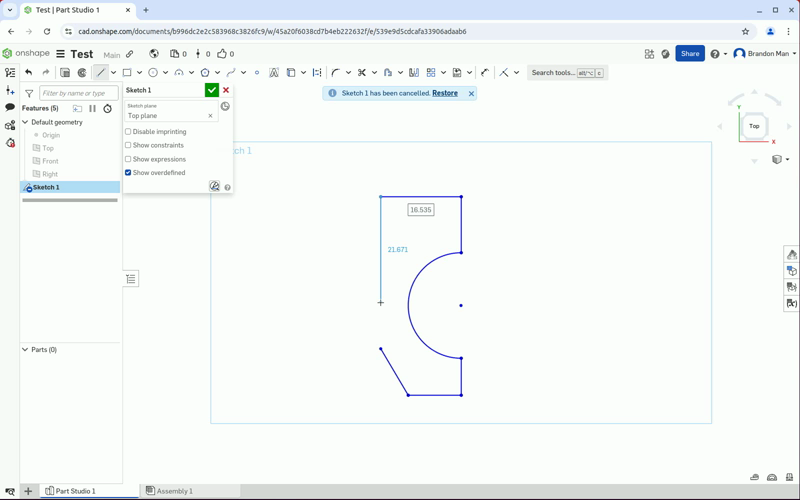
mouse_move(410, 302)
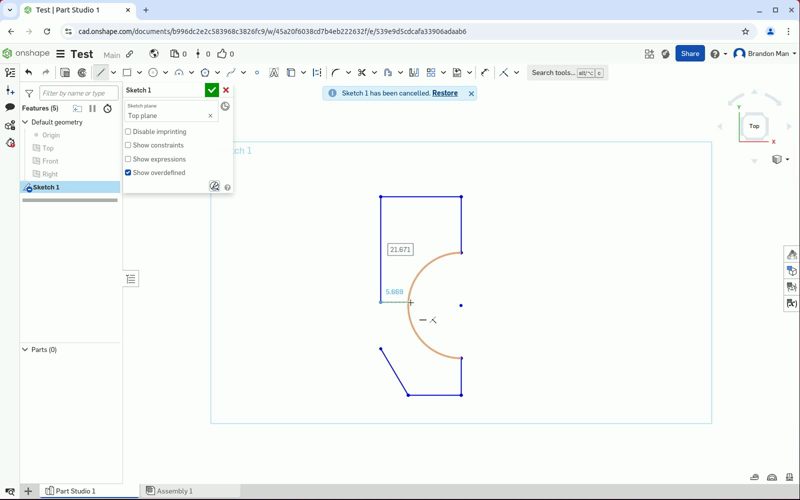
key_down(shift)
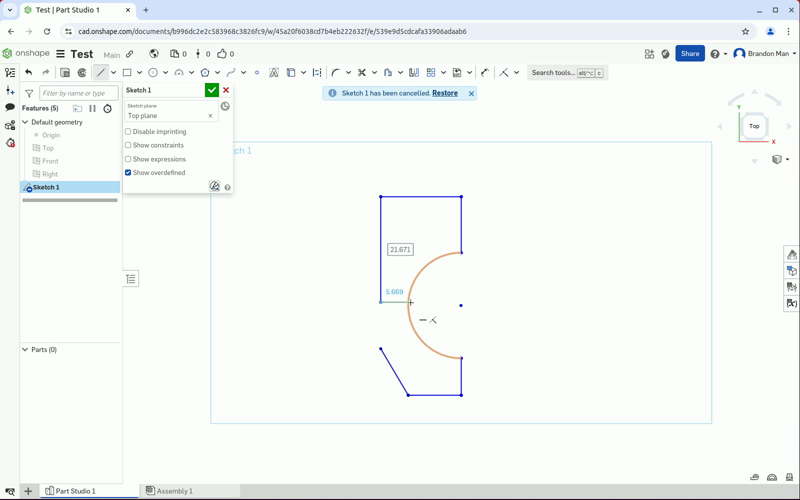
mouse_move(380, 348)
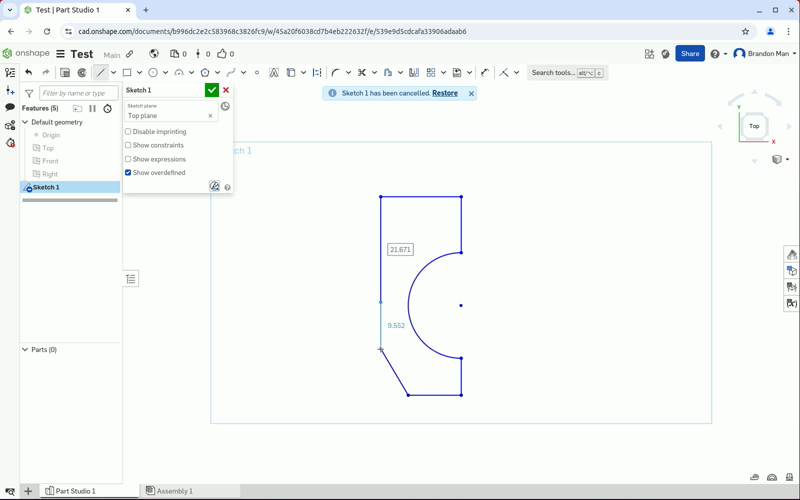
key_up(shift)
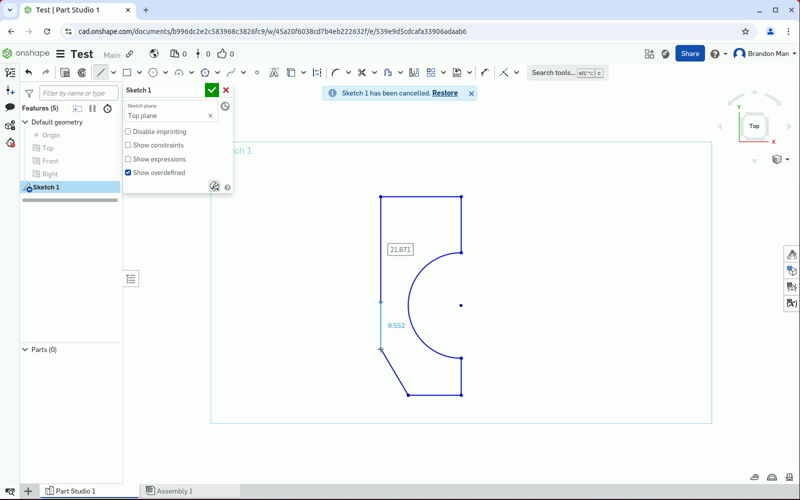
click(380, 348)
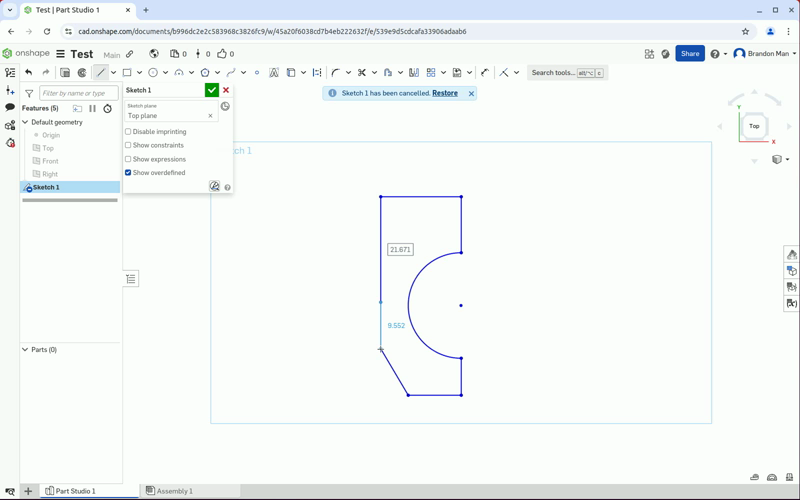
key(esc)
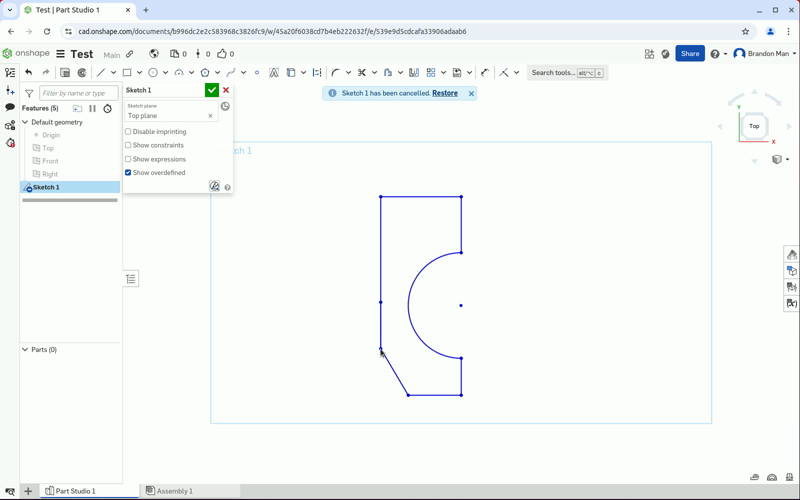
mouse_move(427, 248)
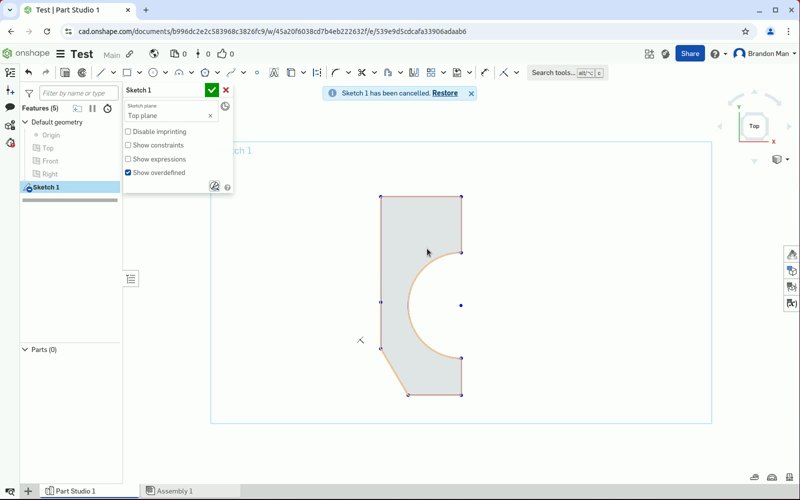
scroll(6)
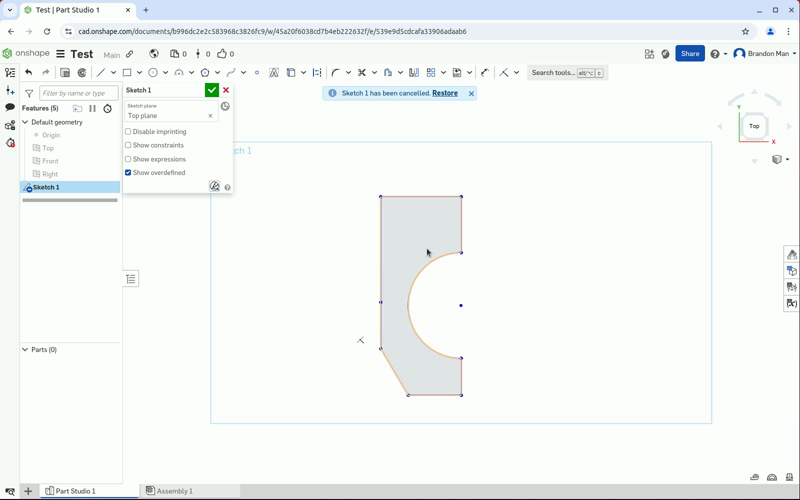
scroll(6)
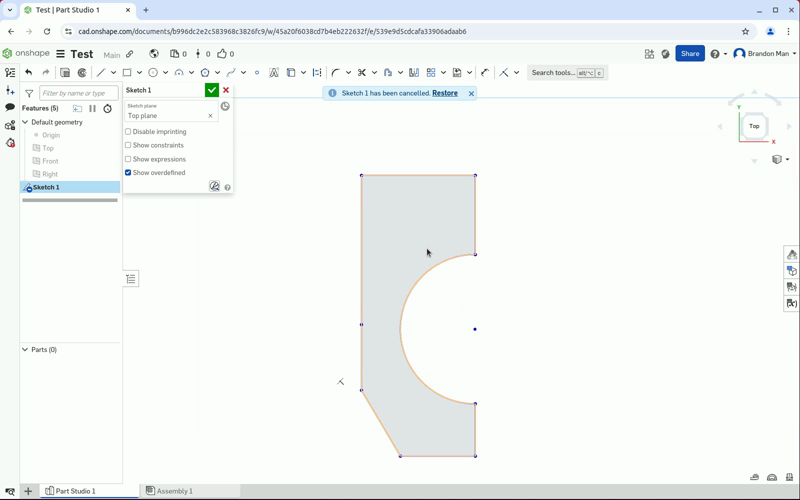
scroll(6)
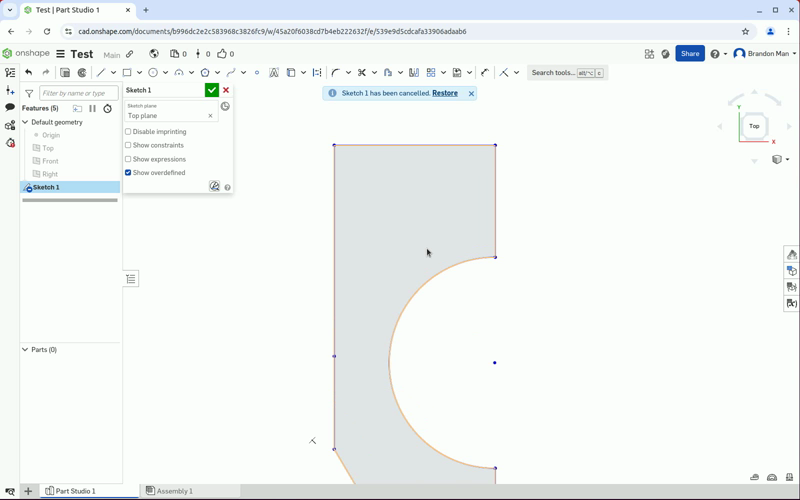
scroll(6)
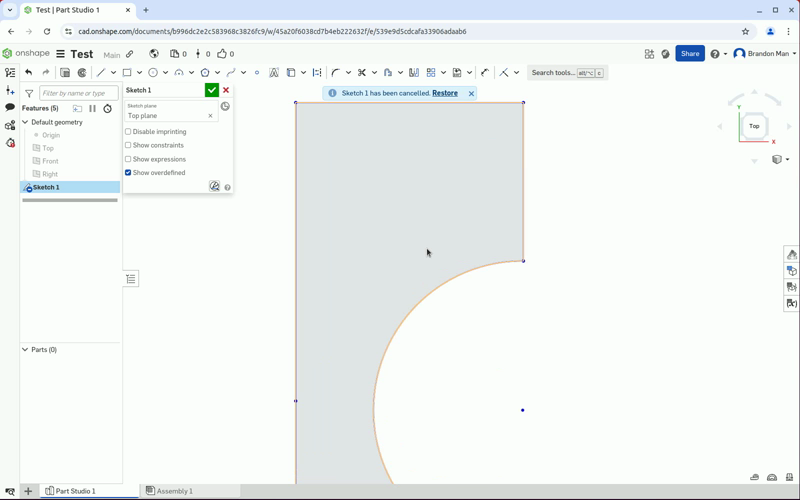
scroll(6)
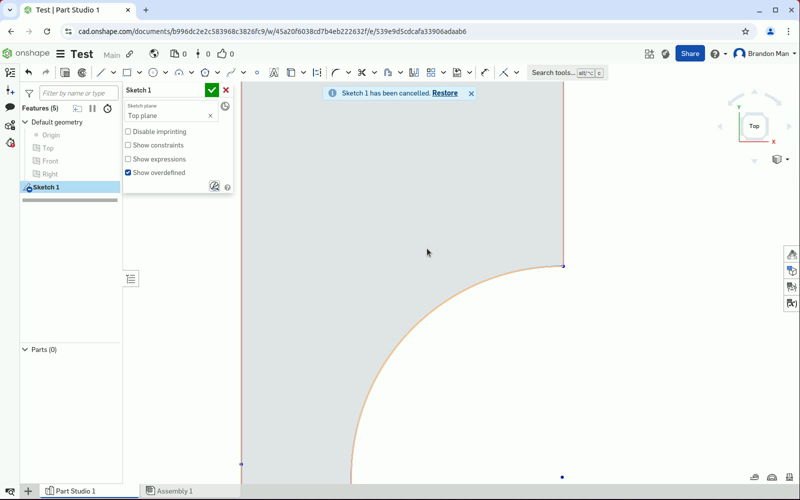
scroll(6)
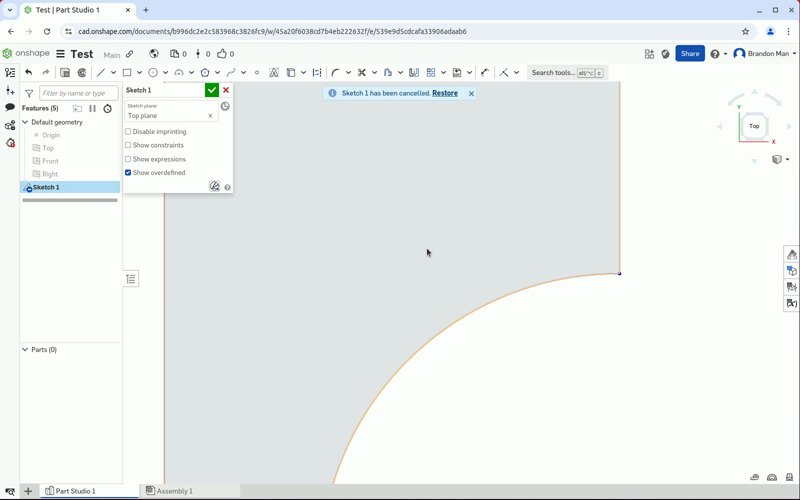
scroll(6)
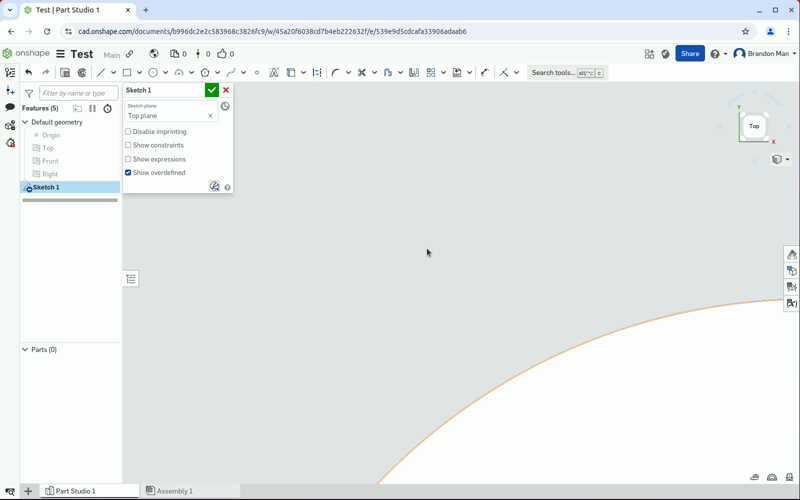
click(427, 248)
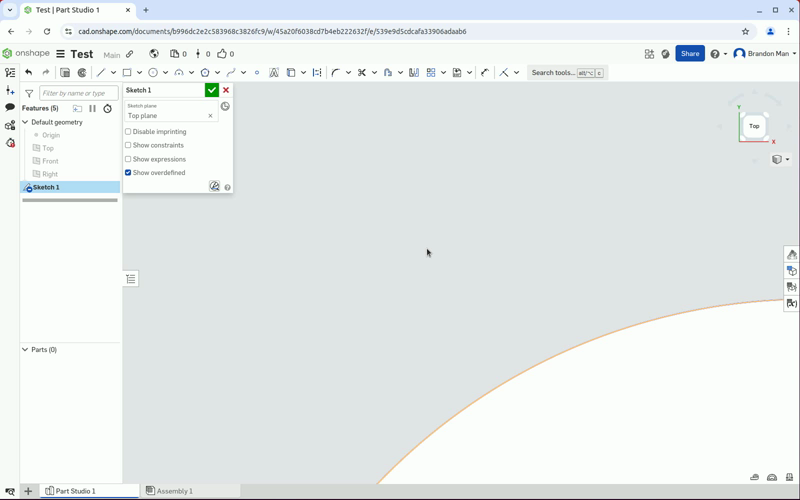
scroll(-6)
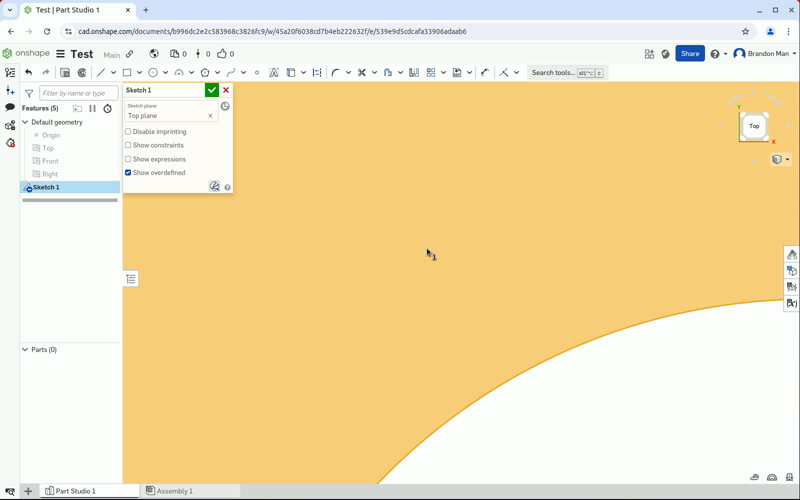
scroll(-6)
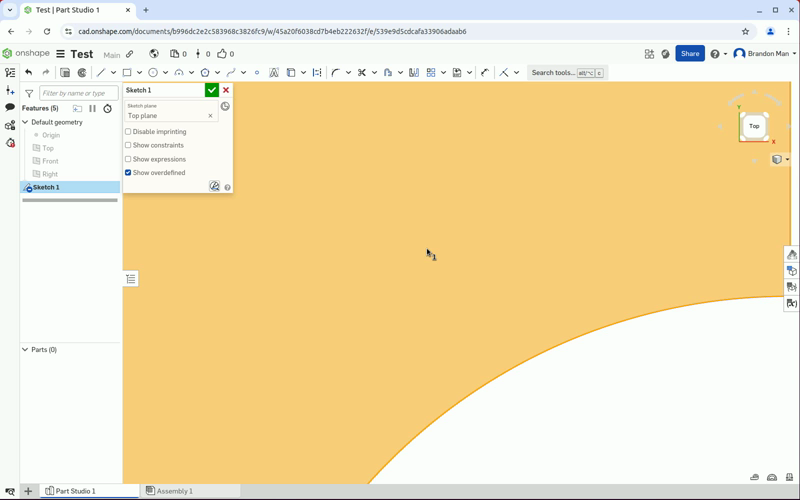
scroll(-6)
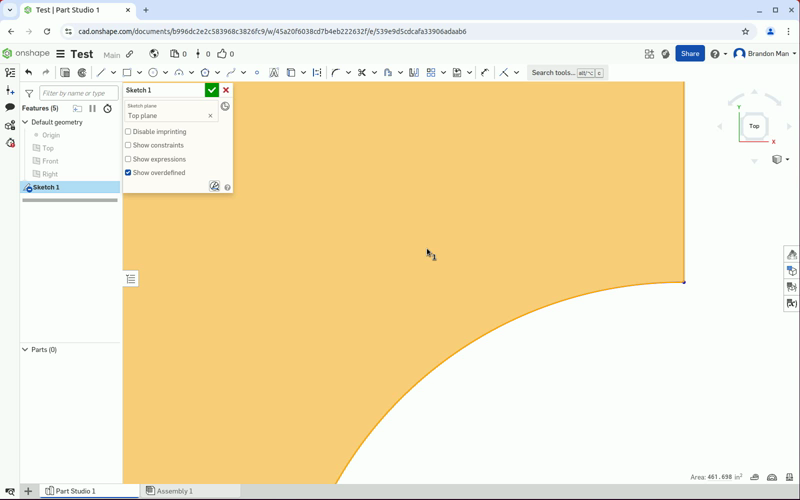
scroll(-6)
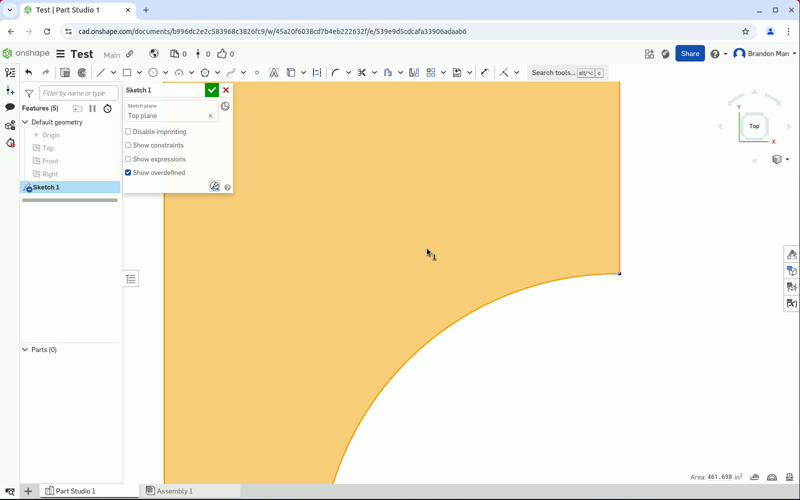
scroll(-6)
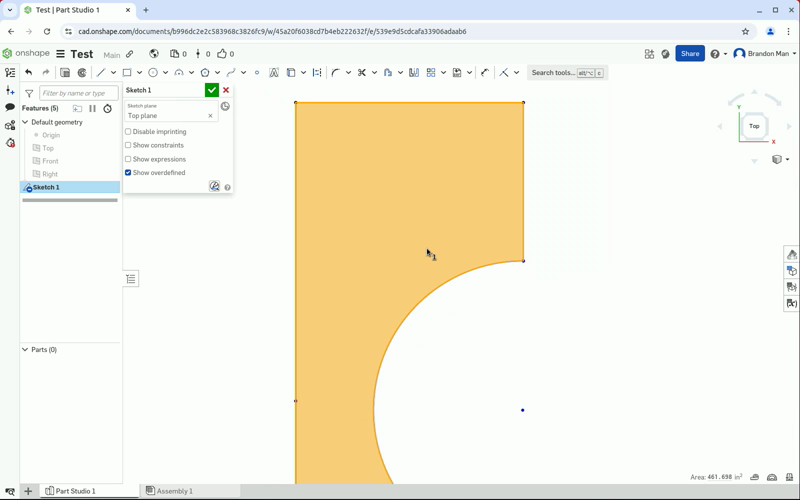
scroll(-6)
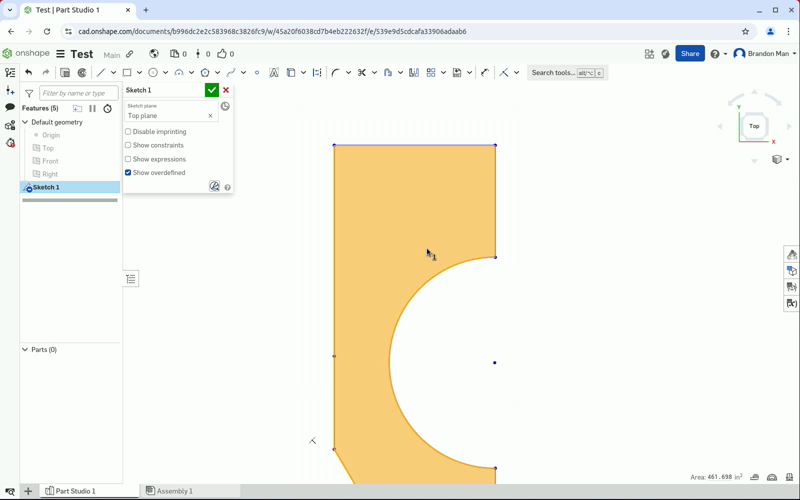
scroll(-6)
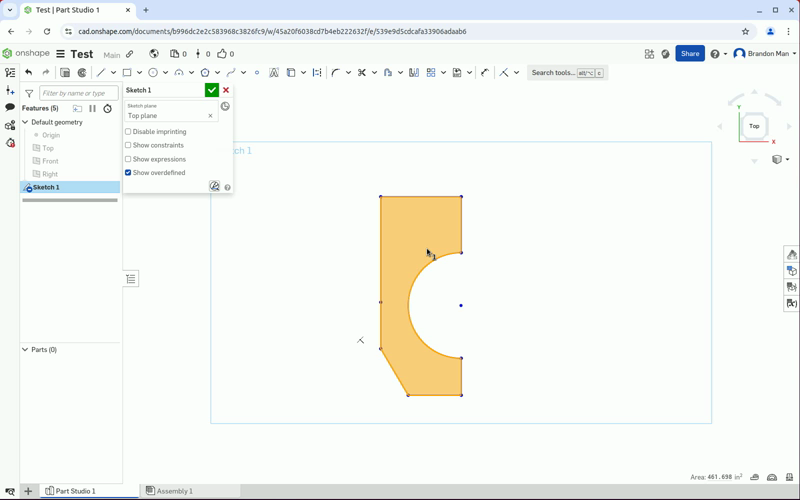
mouse_move(73, 352)
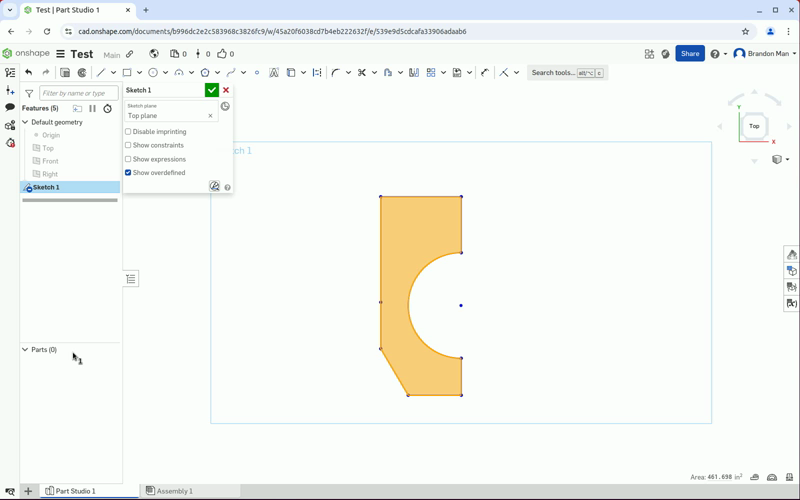
key(shift+y)
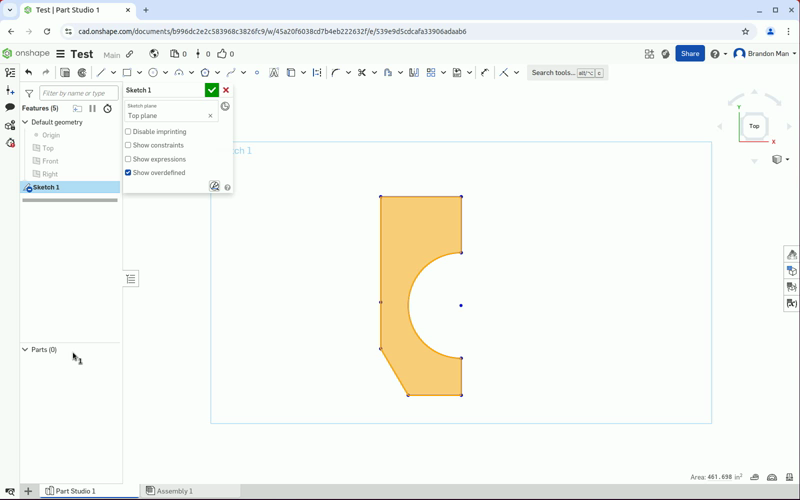
key(shift+e)
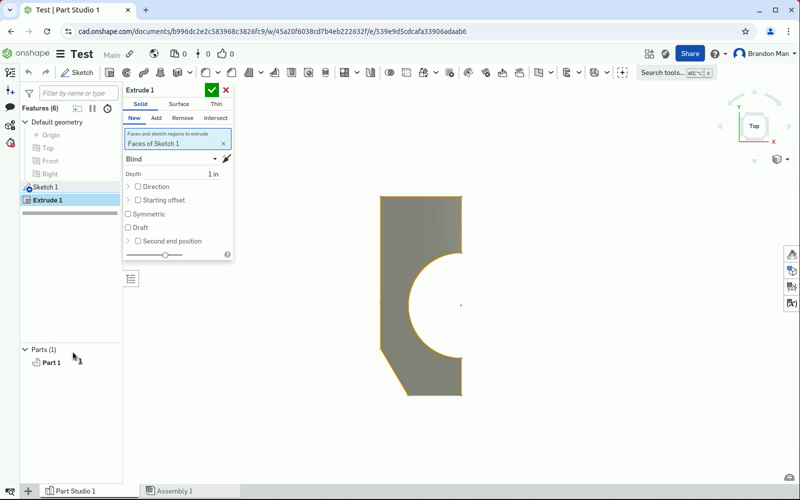
mouse_move(143, 106)
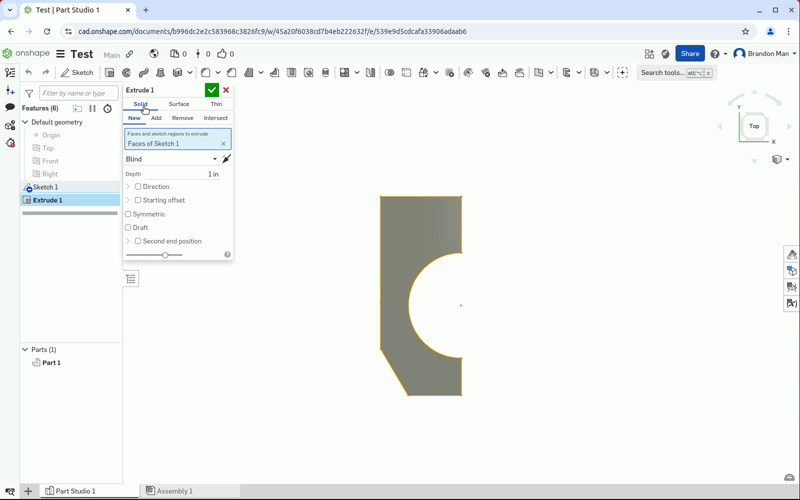
click(143, 106)
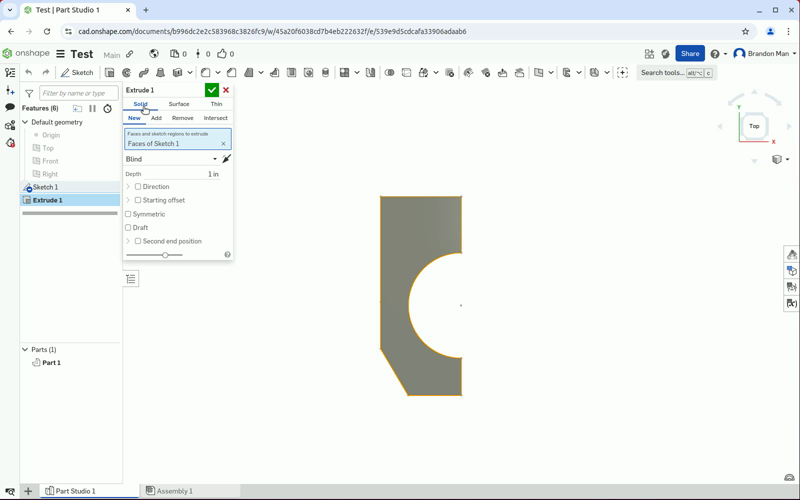
mouse_move(137, 120)
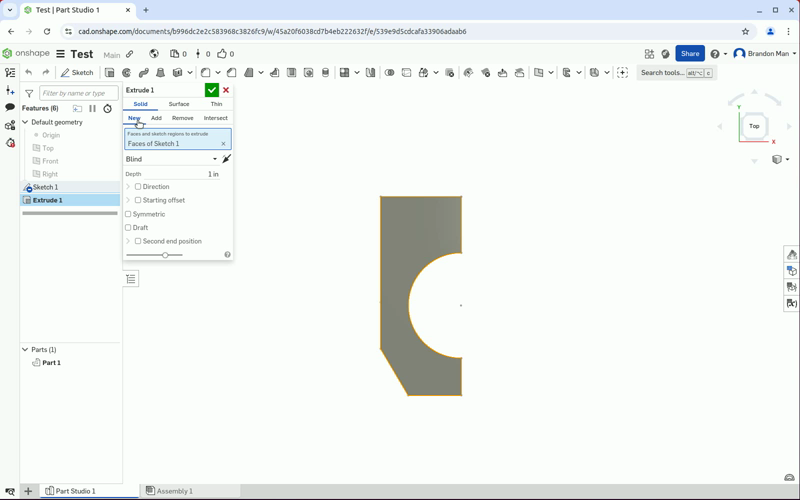
click(137, 120)
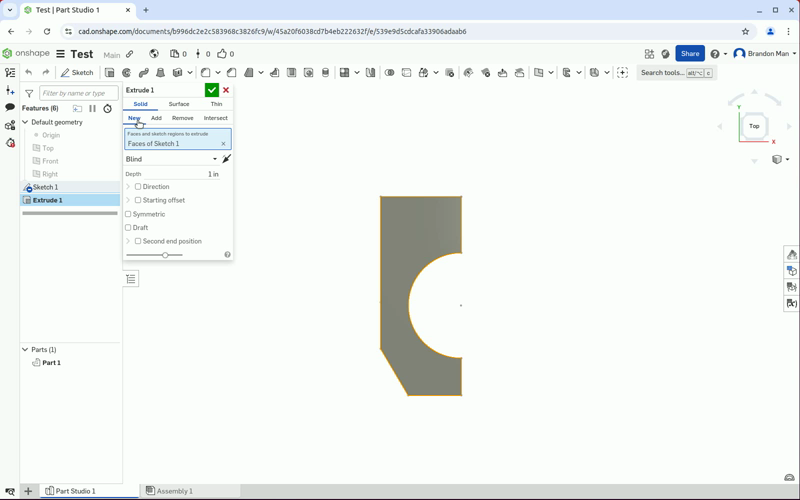
key(tab, 4)
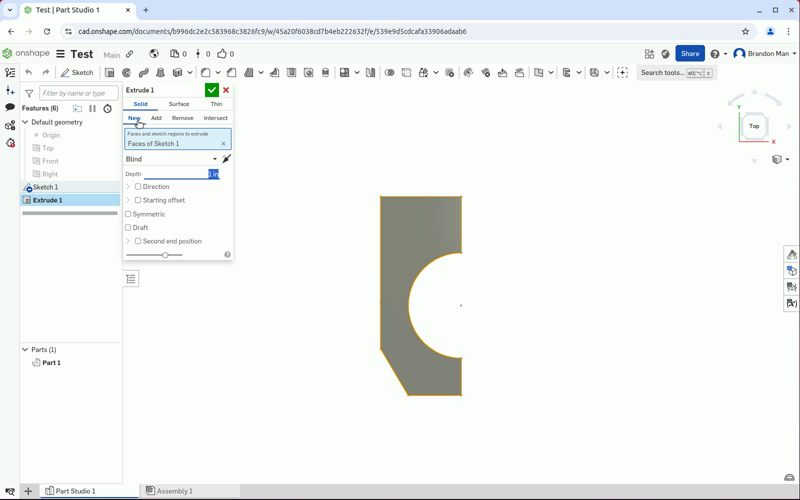
text(2.648)
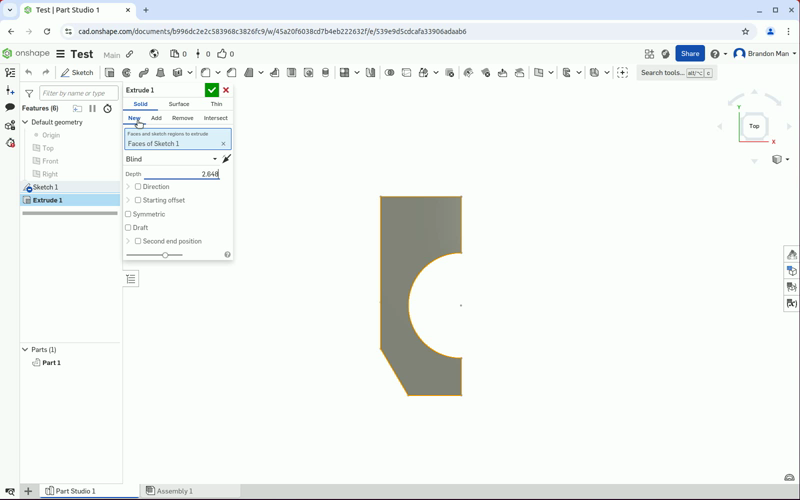
key(enter)
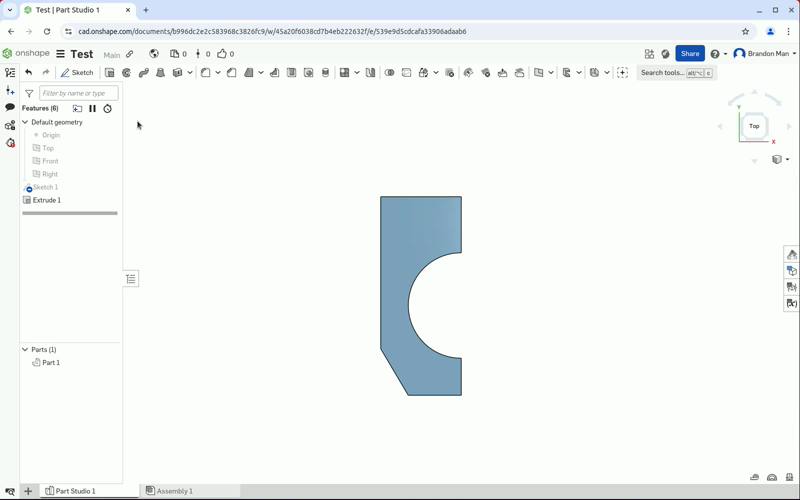
key(shift+h)
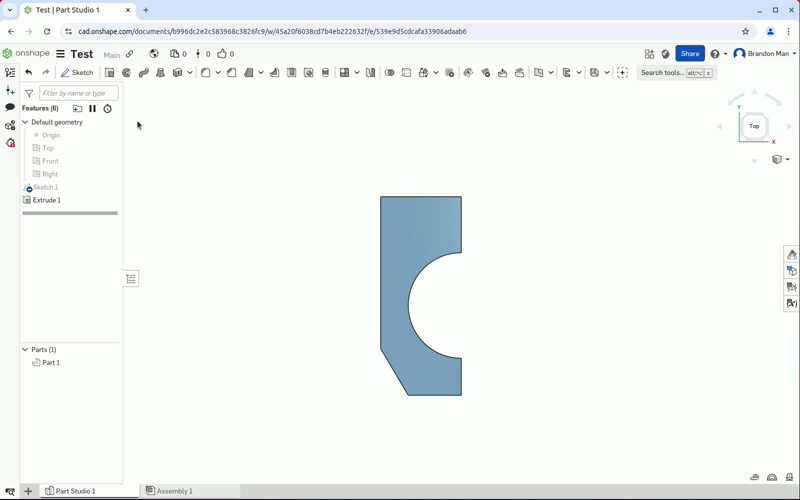
key(shift+h)
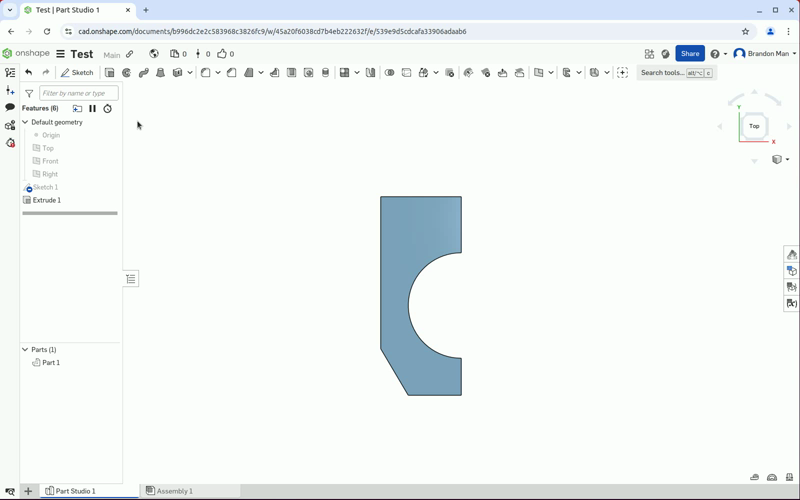
mouse_move(73, 189)
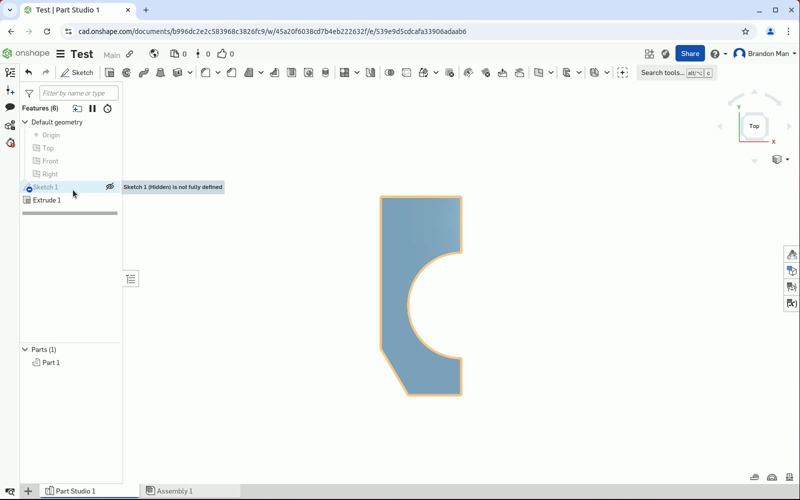
click(73, 189)
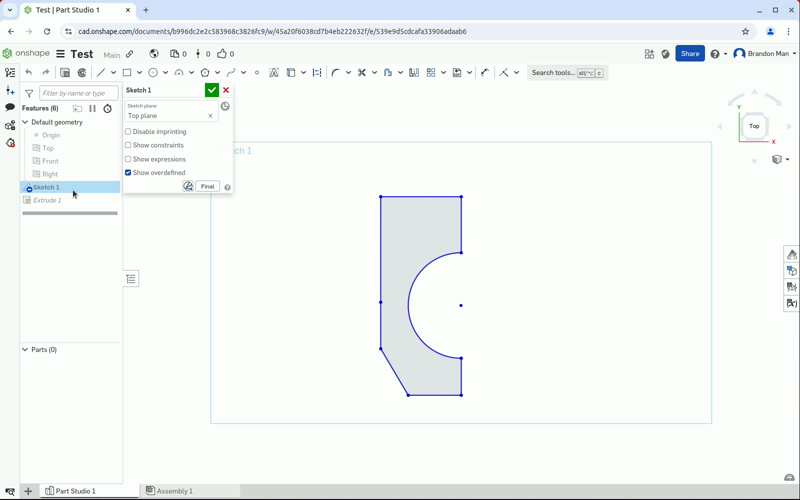
mouse_move(229, 92)
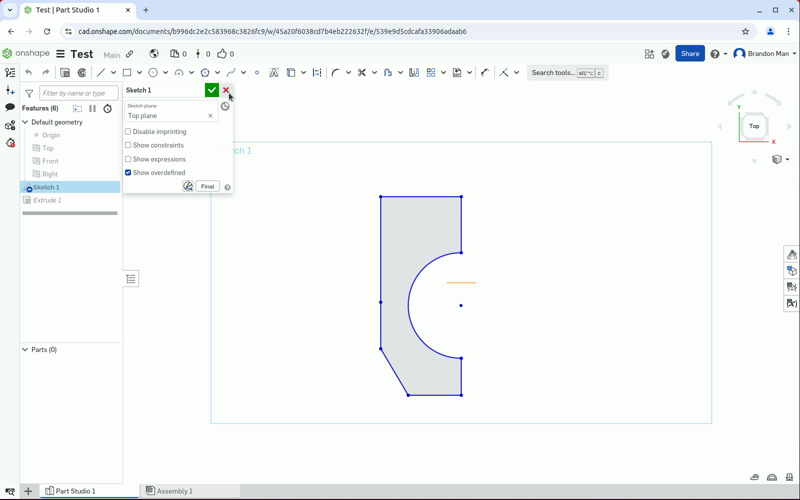
click(229, 92)
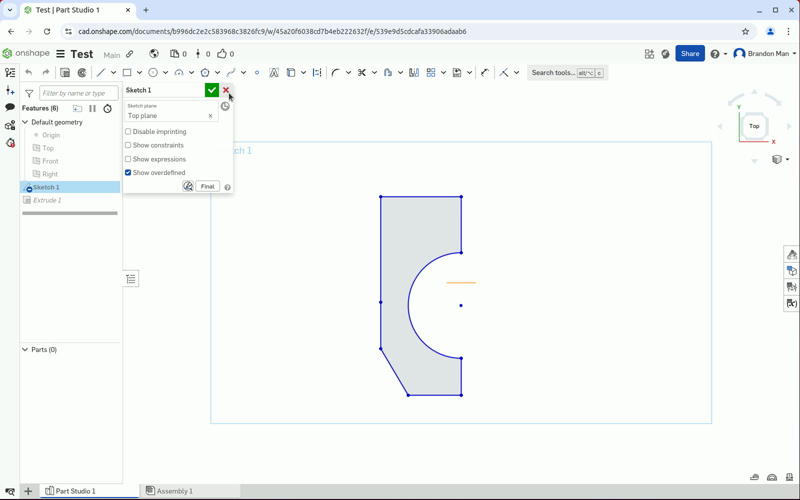
key(shift+s)
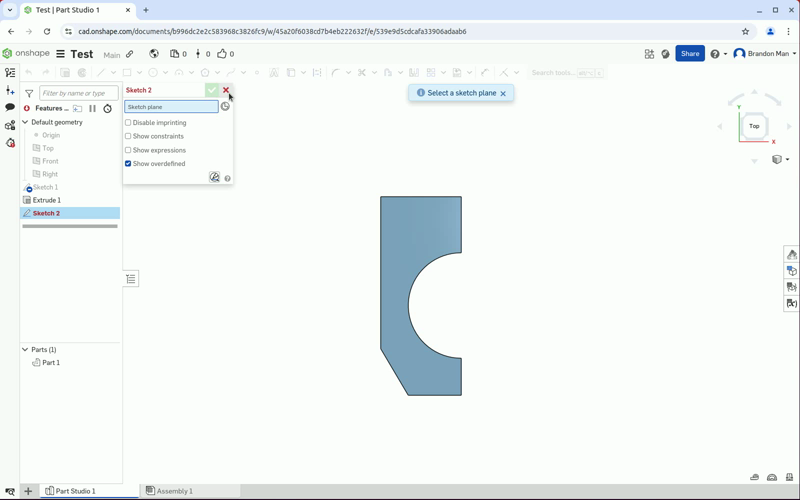
mouse_move(73, 150)
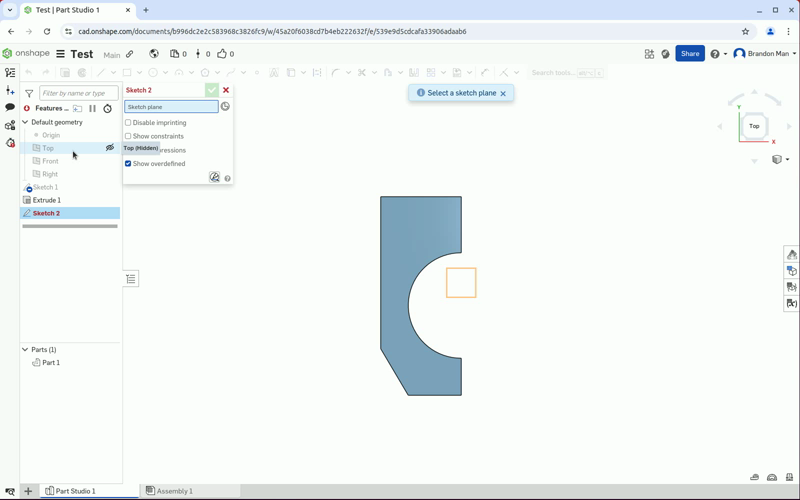
click(73, 150)
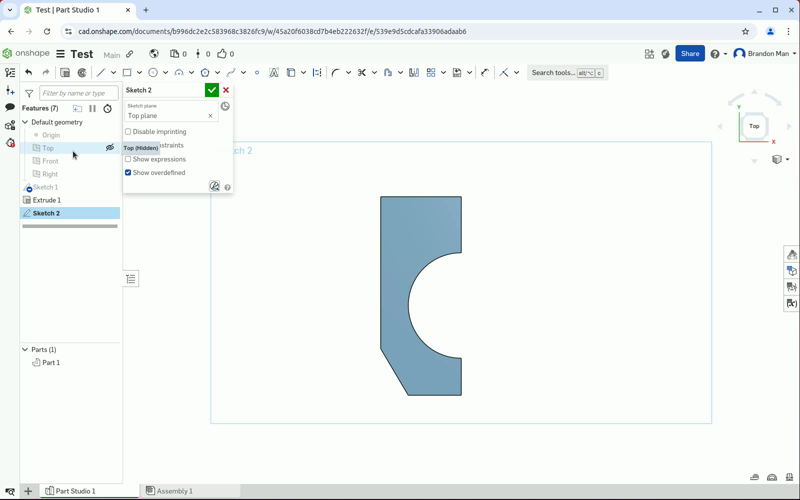
mouse_move(73, 352)
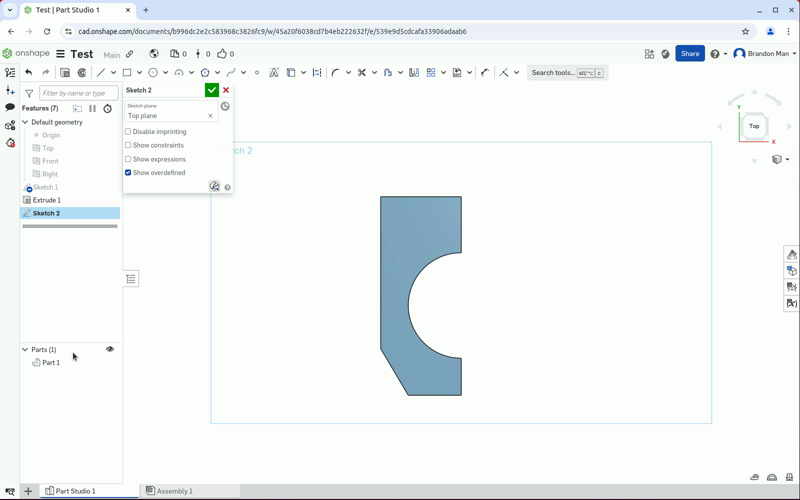
key(y)
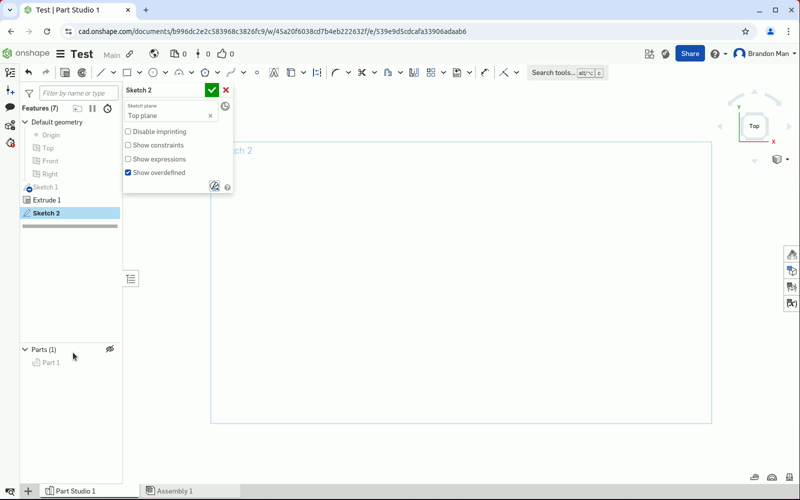
key(l)
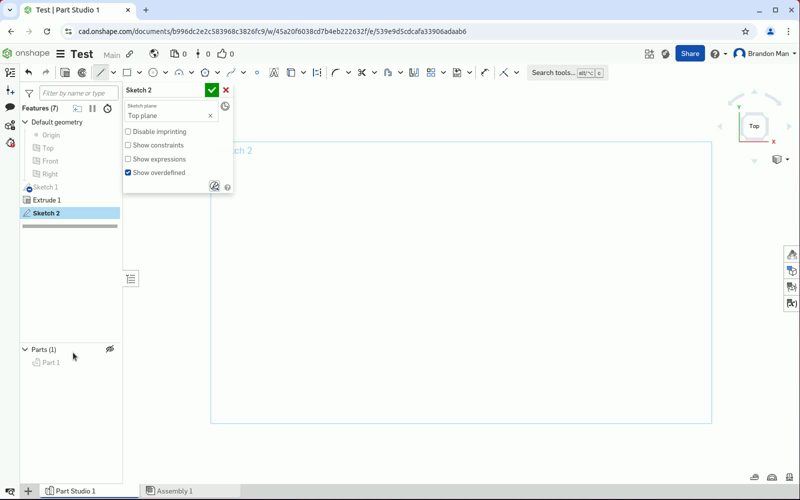
key_down(shift)
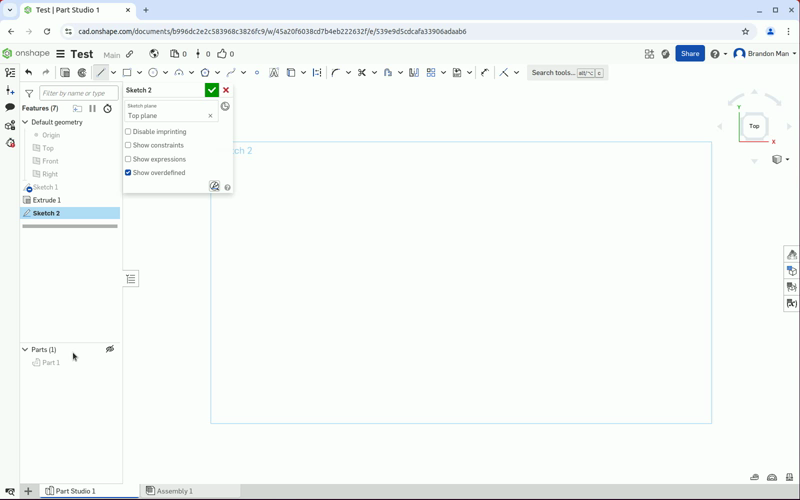
mouse_move(460, 395)
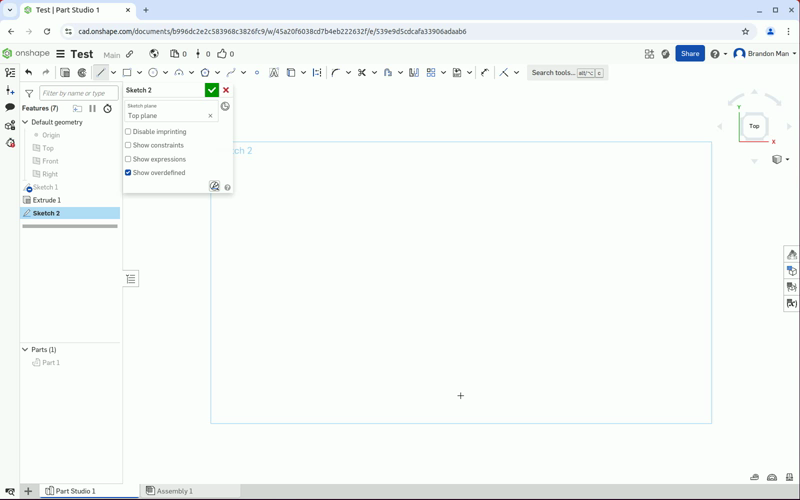
click(460, 395)
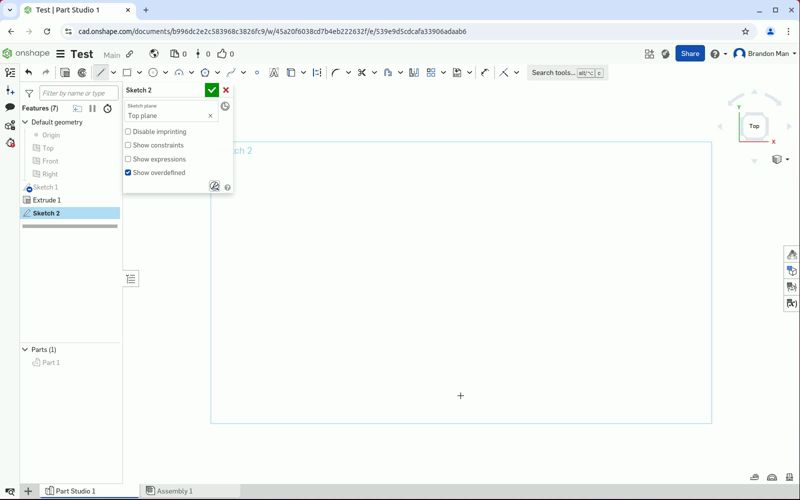
key_up(shift)
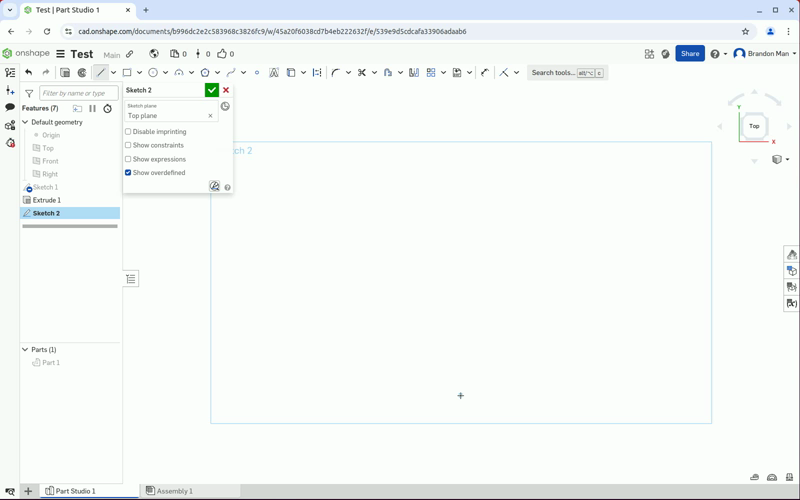
key_down(shift)
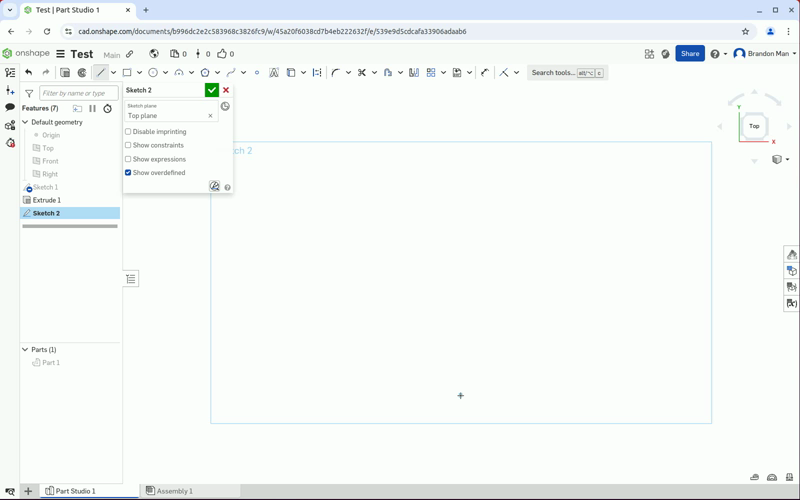
mouse_move(490, 395)
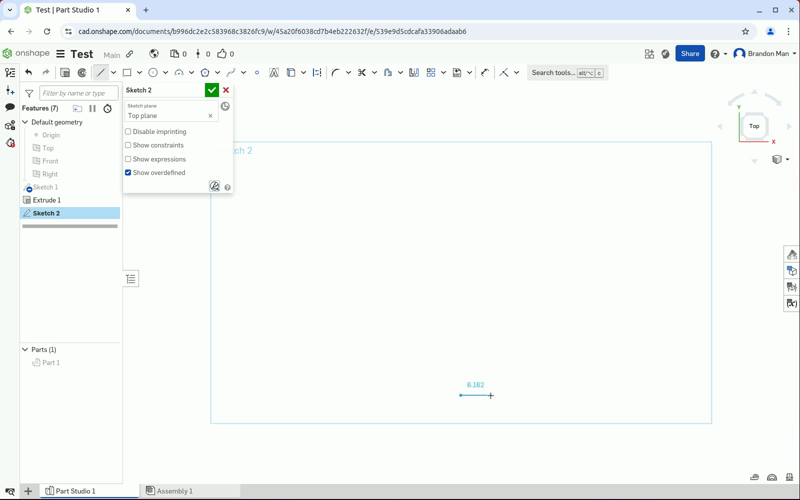
mouse_move(512, 395)
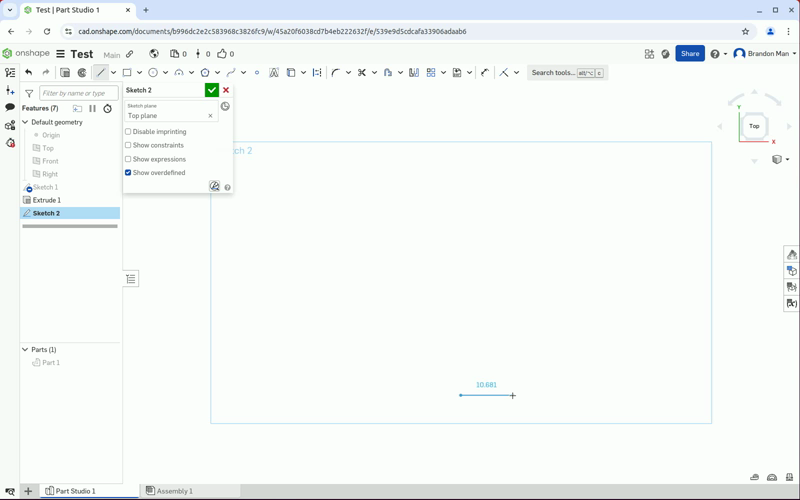
click(512, 395)
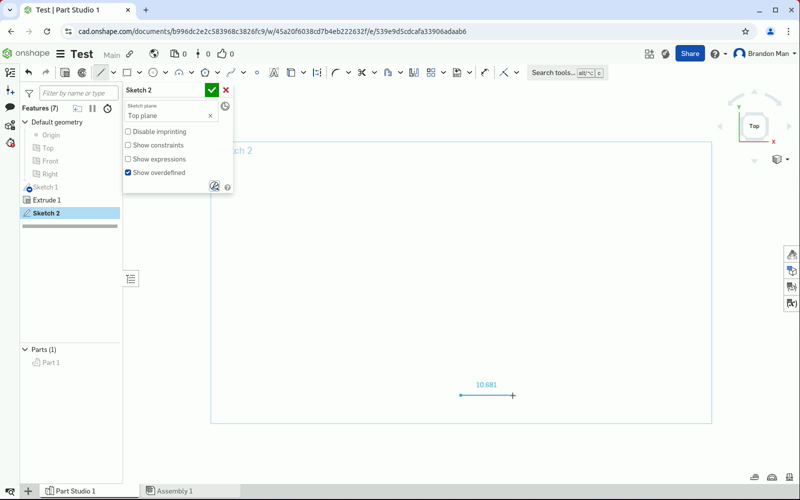
key_up(shift)
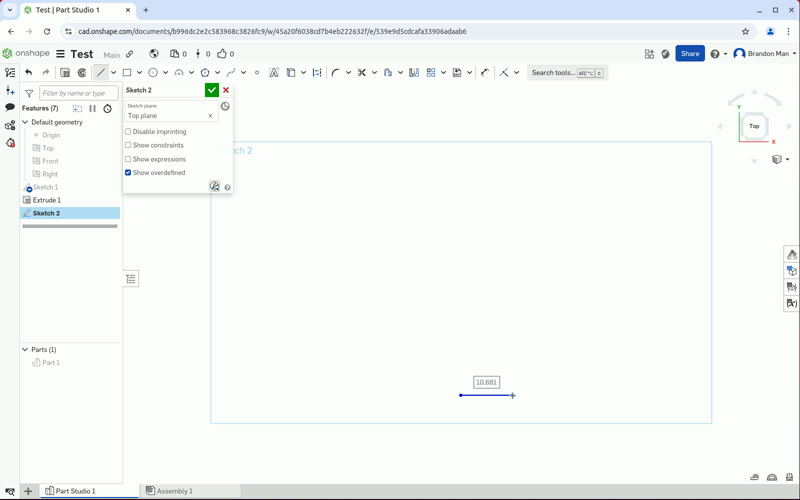
key_down(shift)
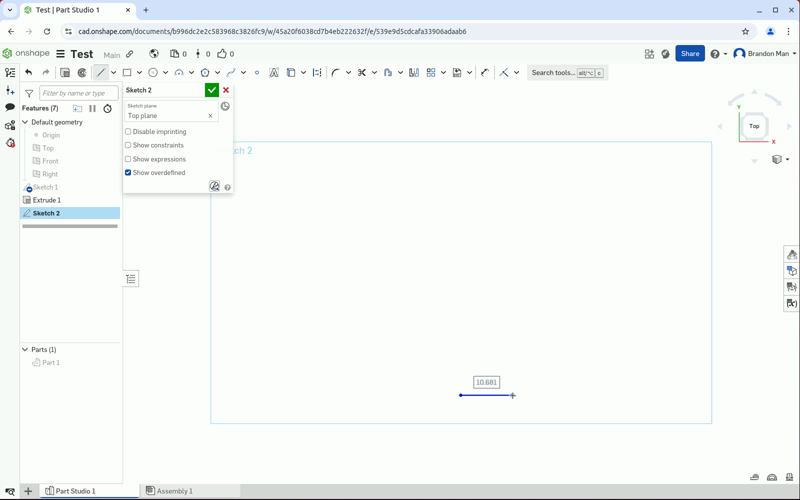
mouse_move(542, 395)
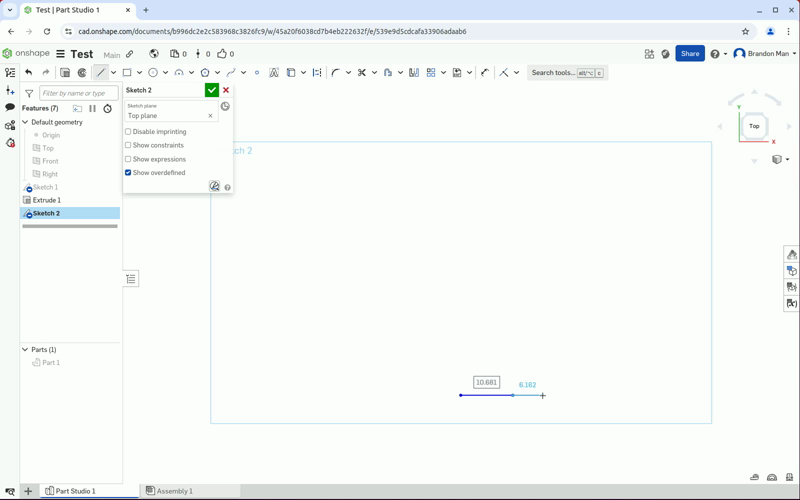
mouse_move(539, 349)
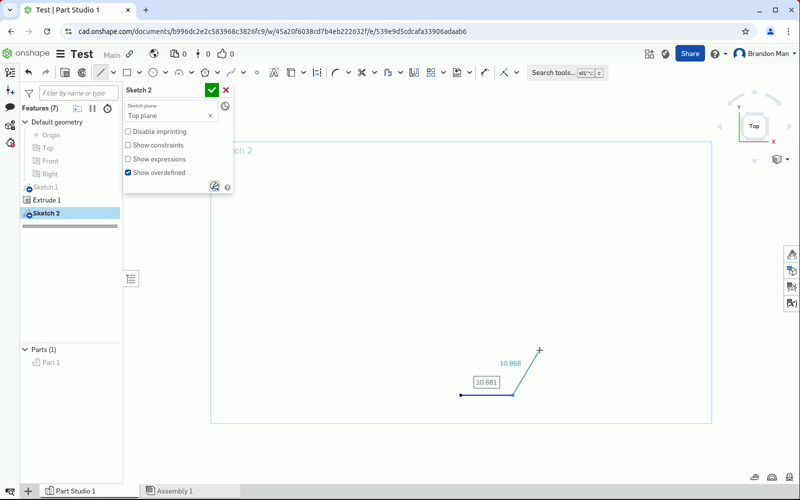
click(539, 349)
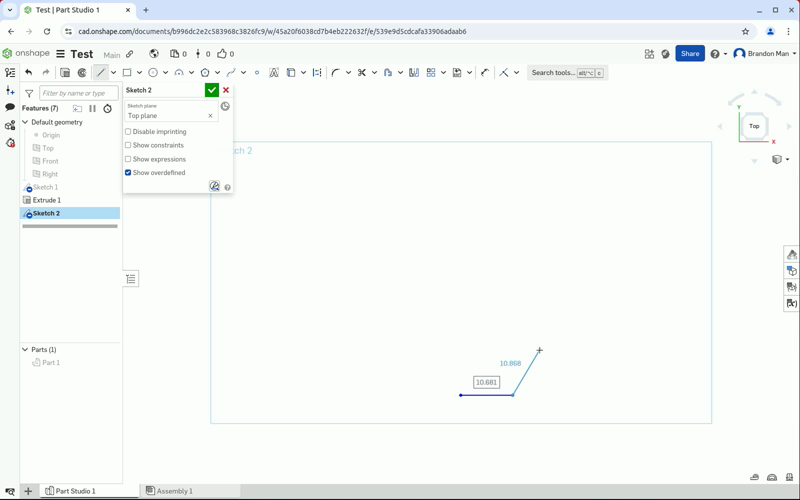
key_up(shift)
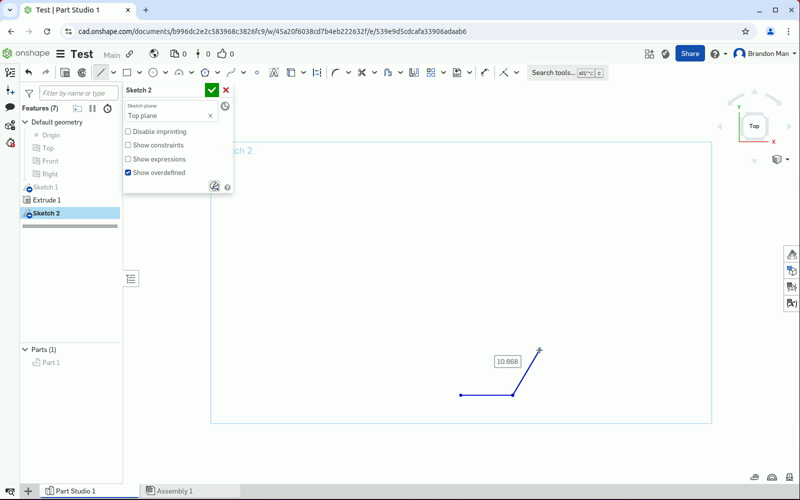
key_down(shift)
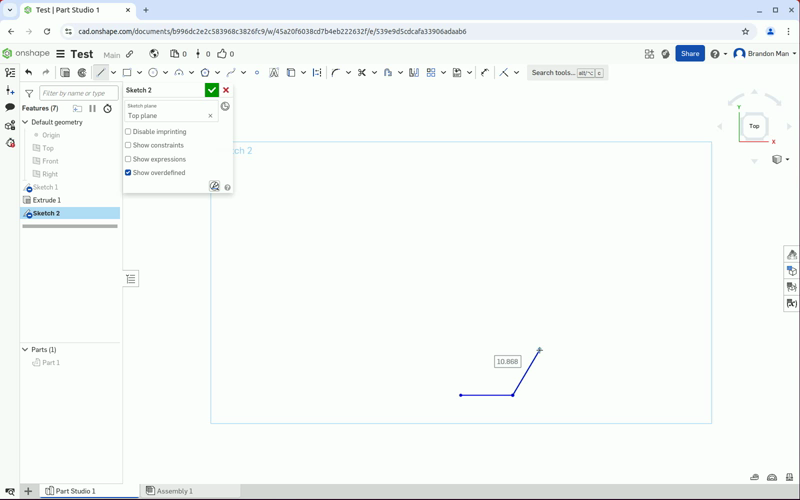
mouse_move(569, 349)
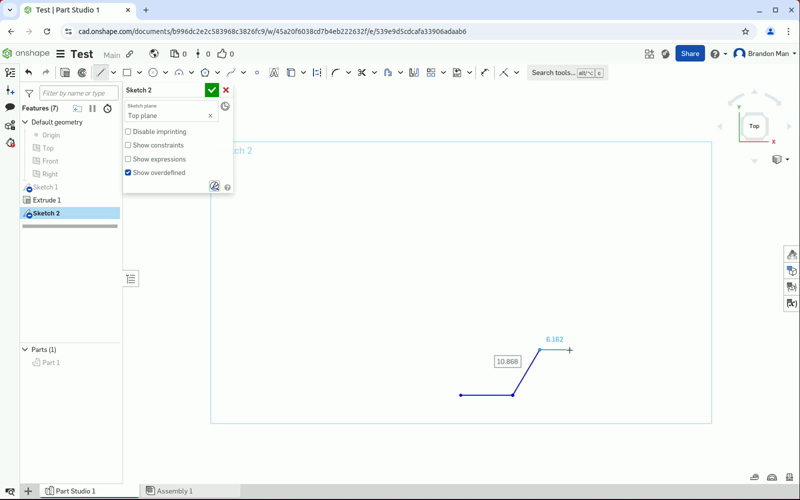
mouse_move(539, 304)
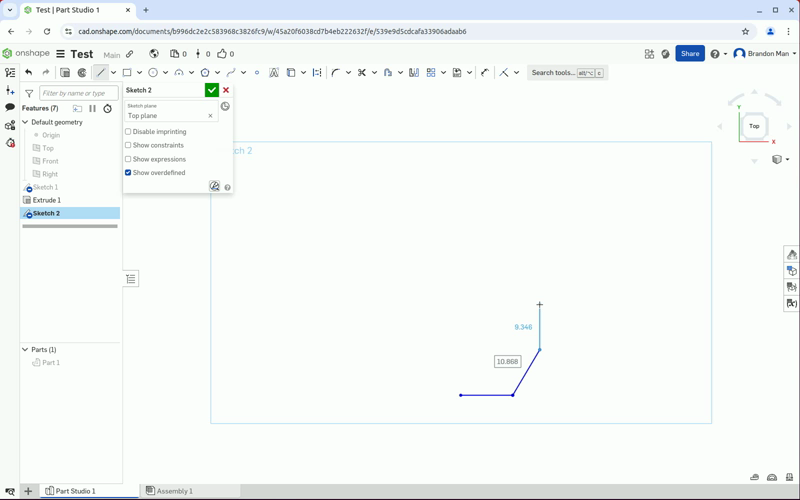
click(539, 304)
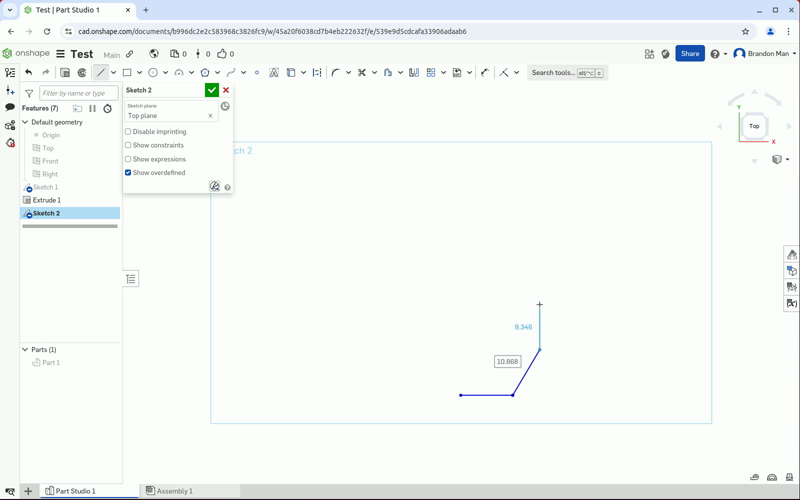
key_up(shift)
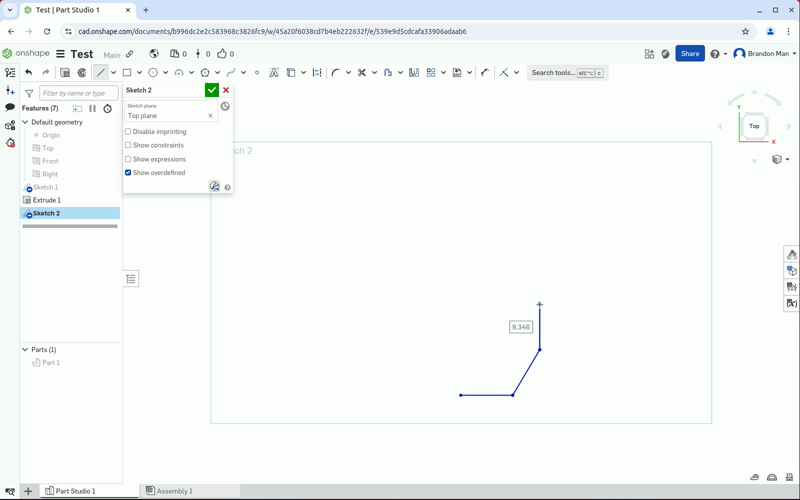
key_down(shift)
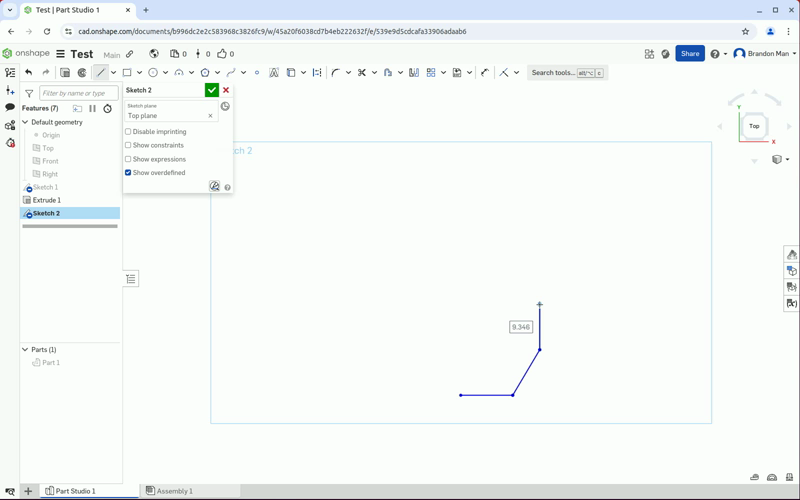
mouse_move(539, 198)
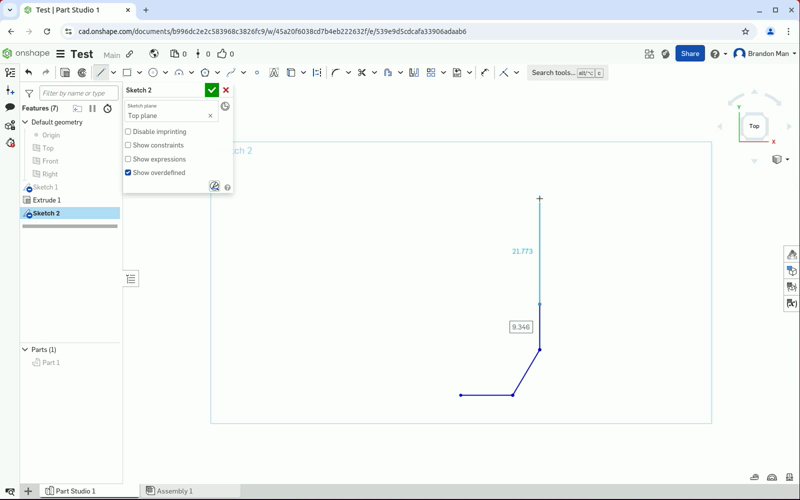
click(539, 198)
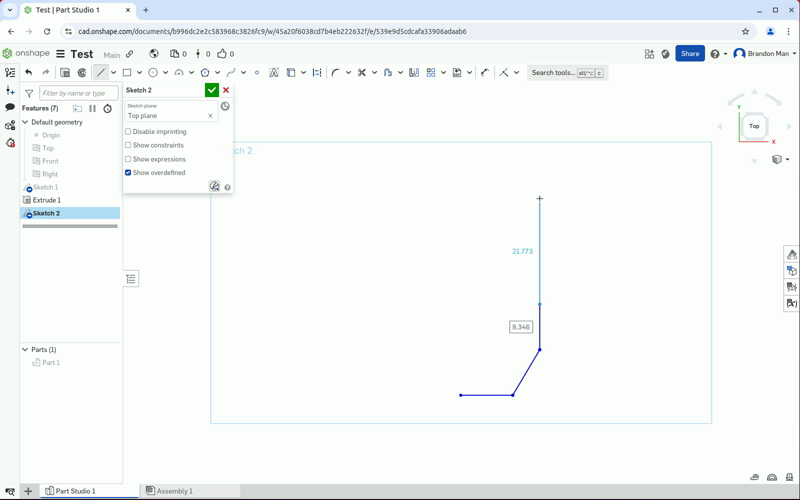
key_up(shift)
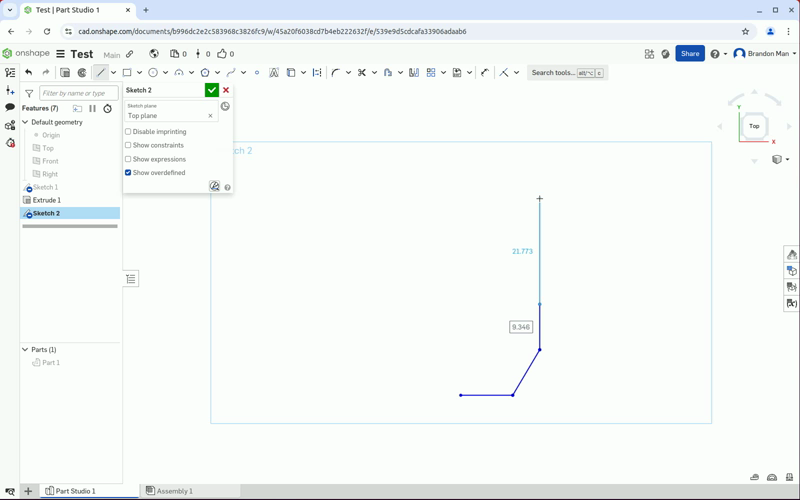
key_down(shift)
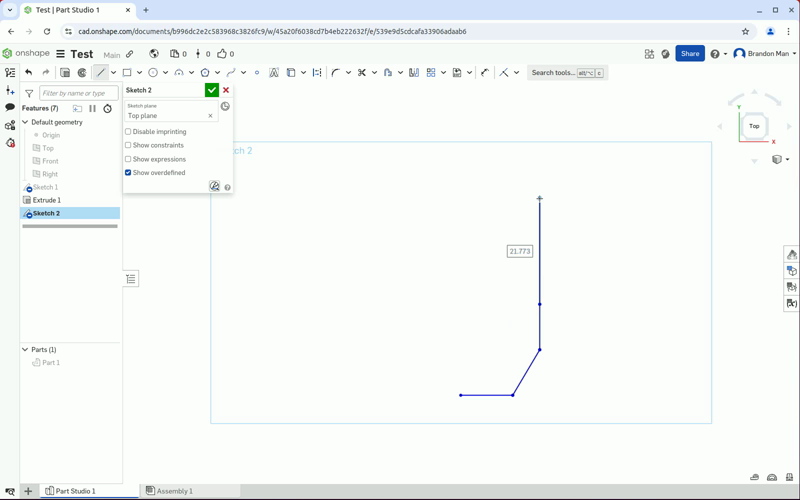
mouse_move(460, 198)
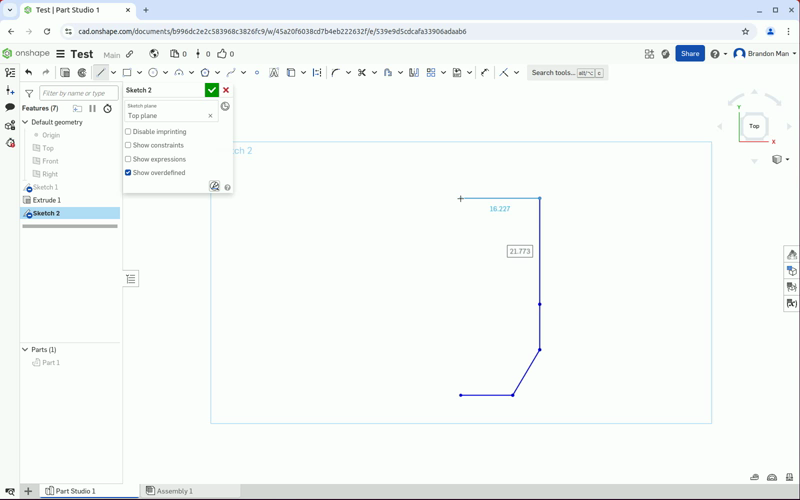
click(460, 198)
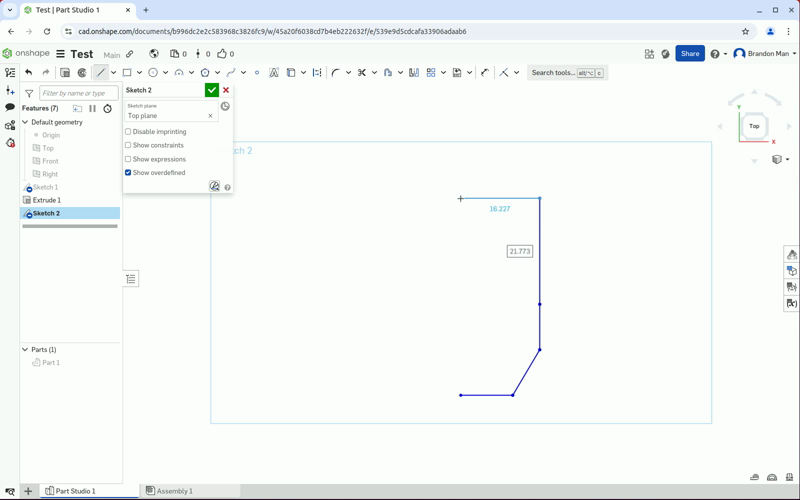
key_up(shift)
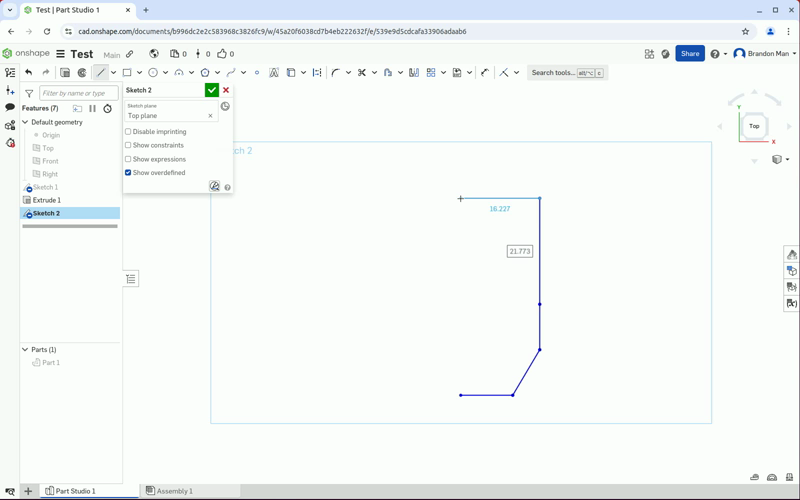
key_down(shift)
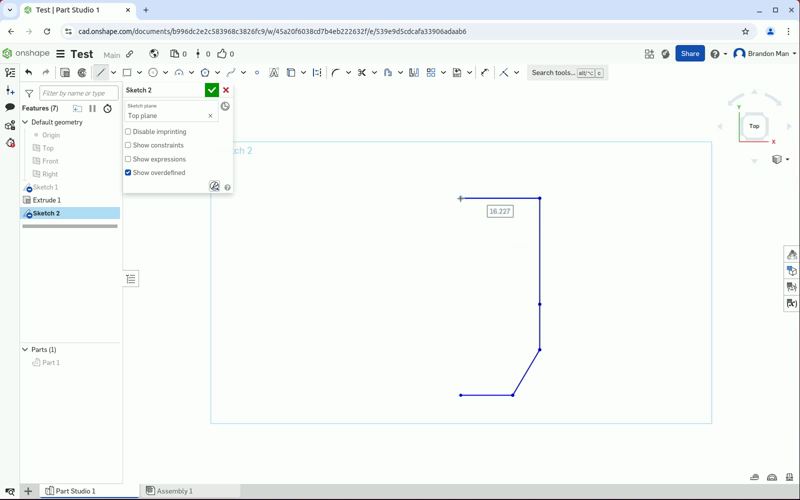
mouse_move(490, 198)
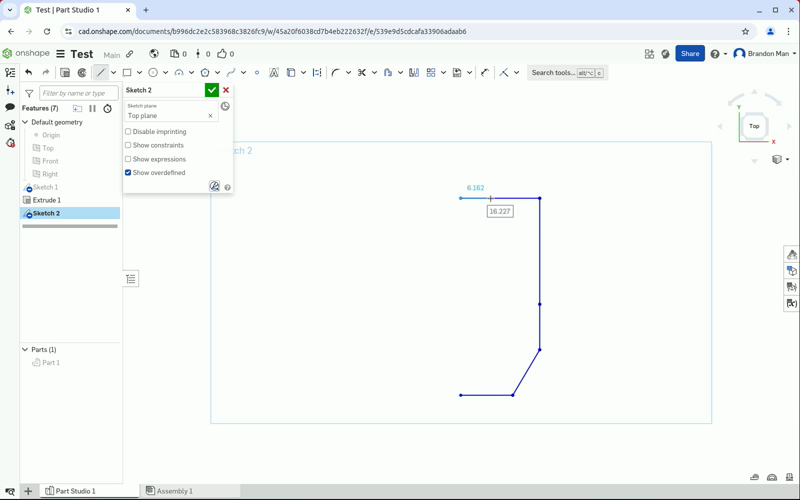
mouse_move(460, 254)
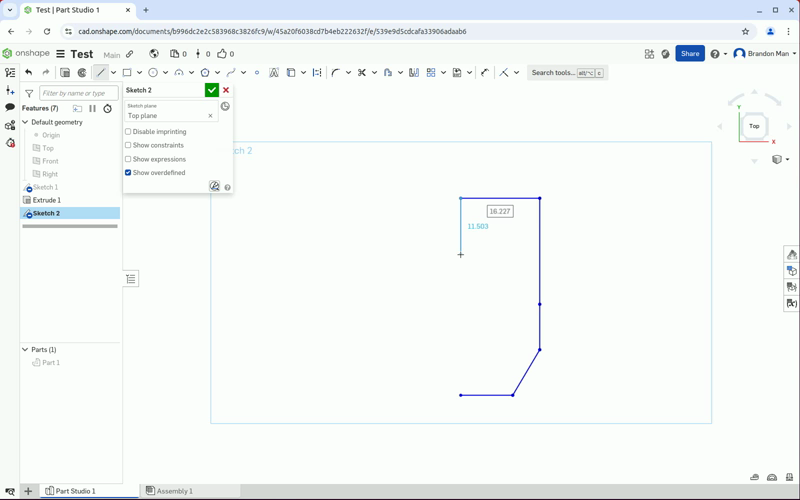
click(460, 254)
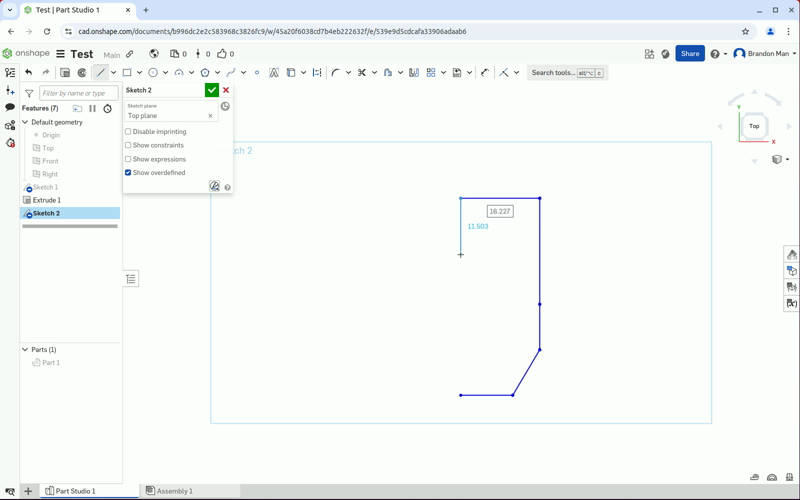
key_up(shift)
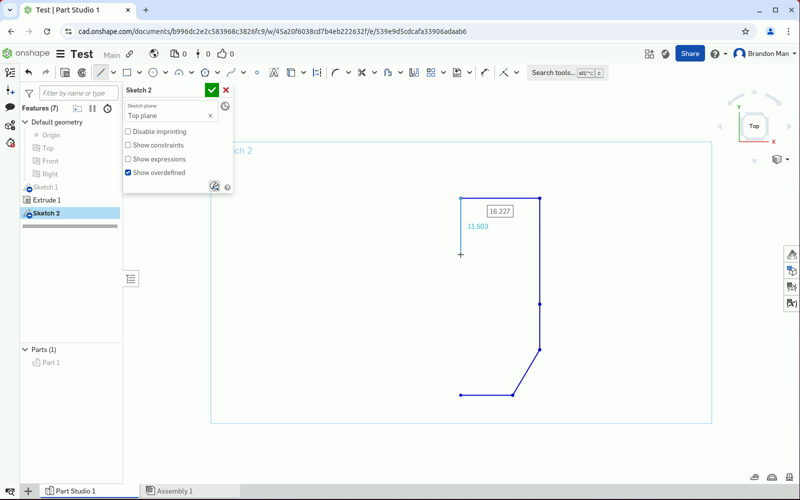
key(esc)
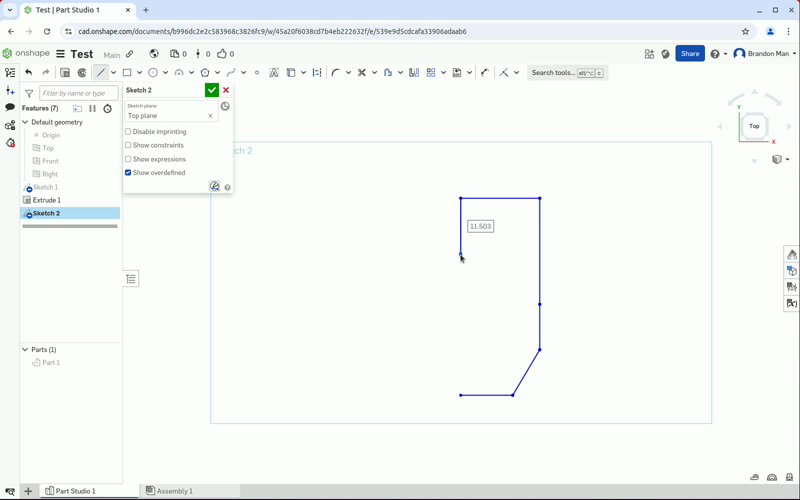
key(a)
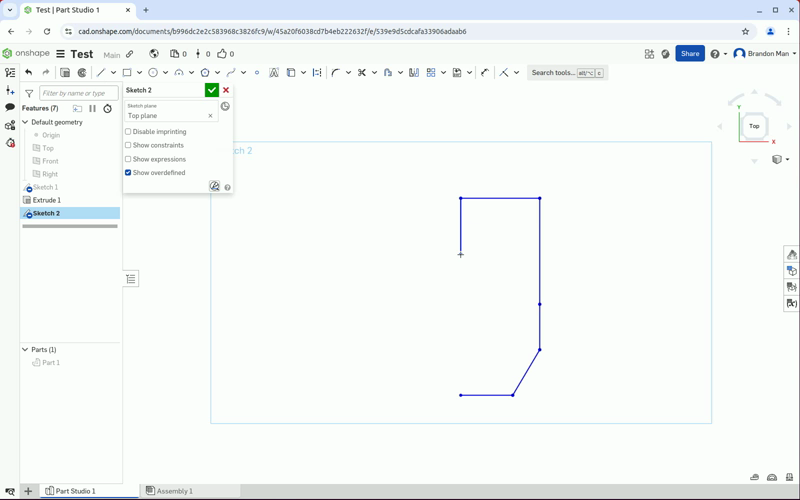
mouse_move(460, 254)
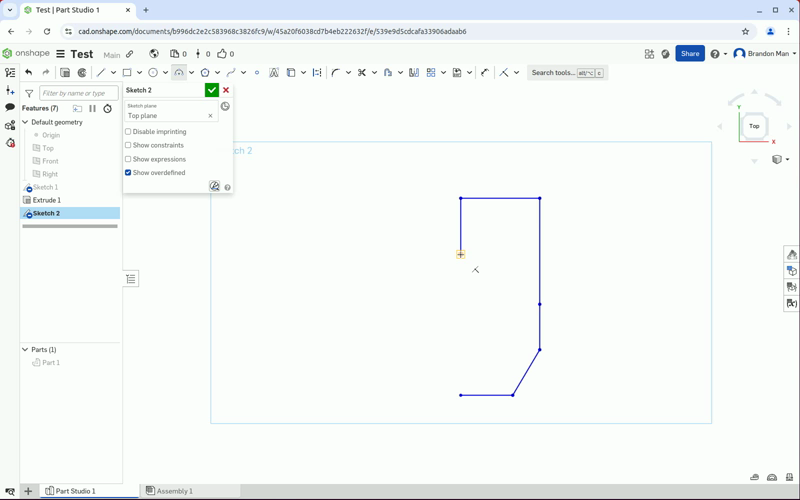
click(460, 254)
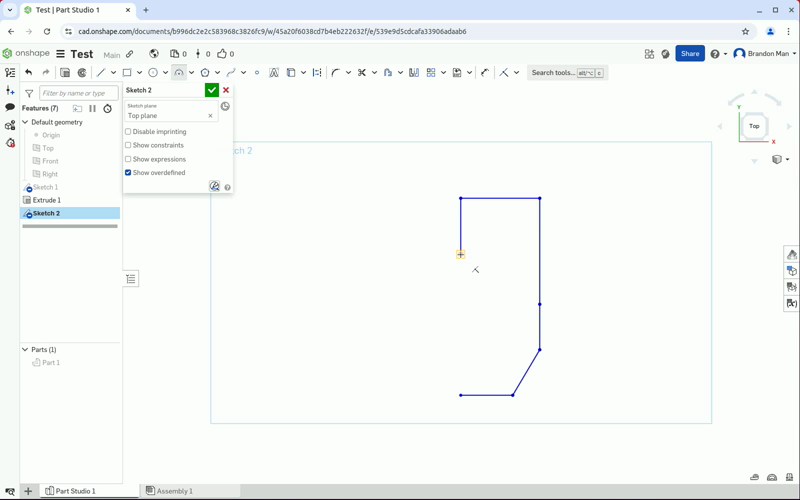
key_down(shift)
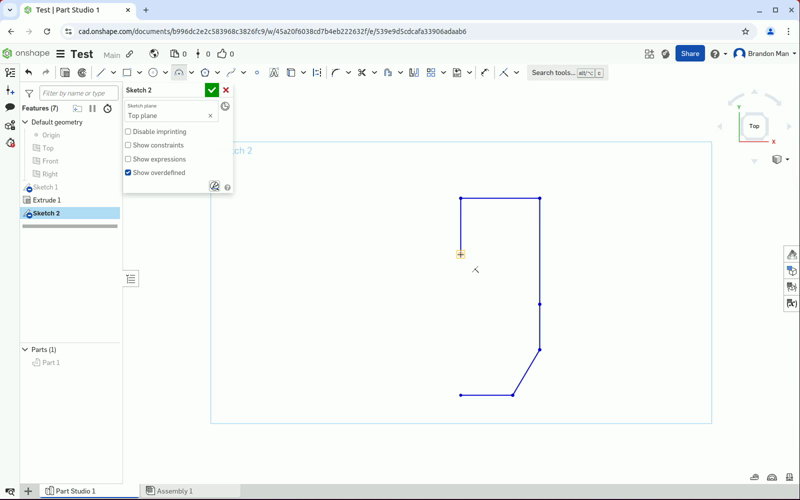
mouse_move(460, 360)
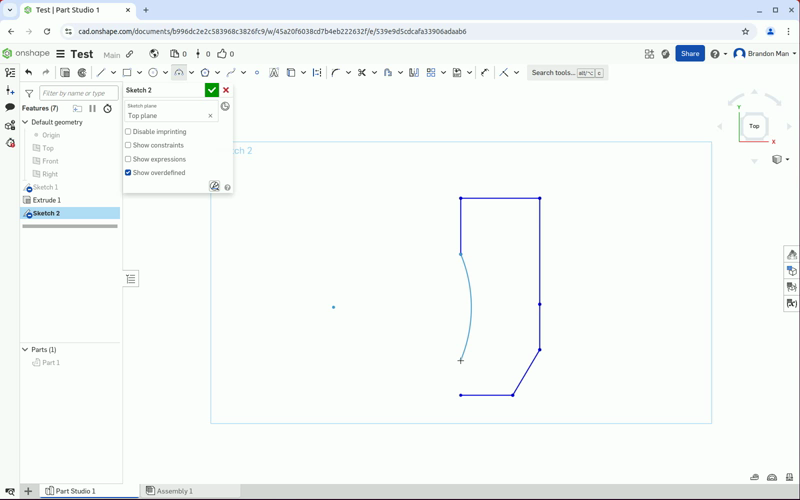
click(460, 360)
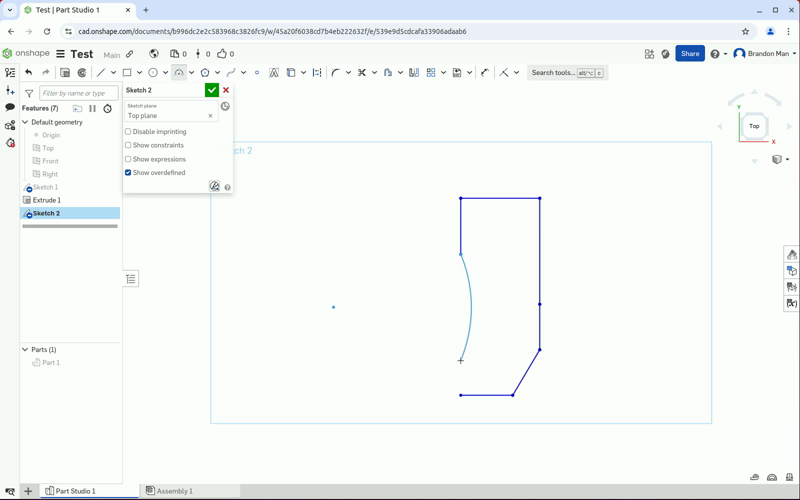
mouse_move(513, 307)
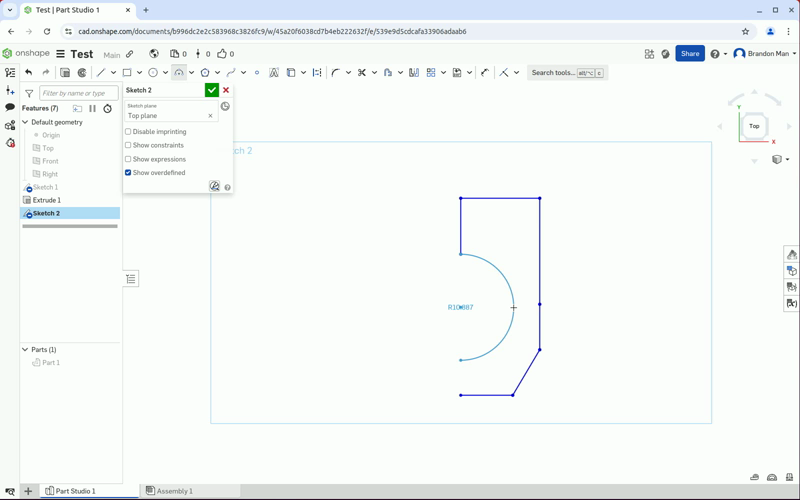
click(513, 307)
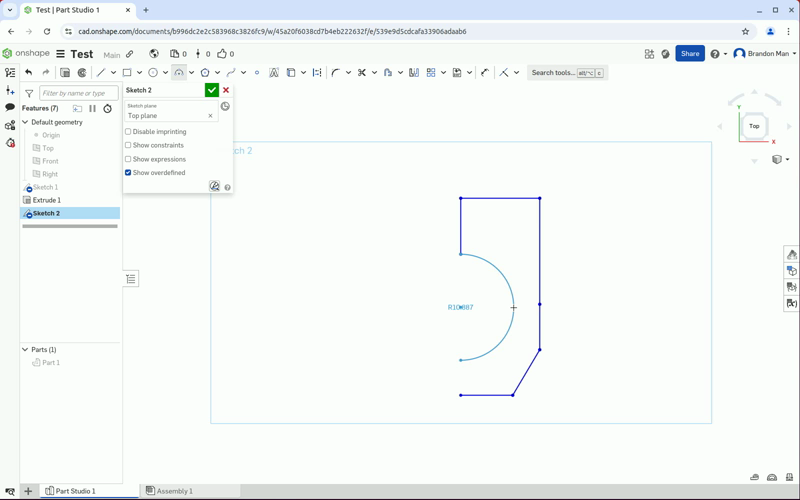
key_up(shift)
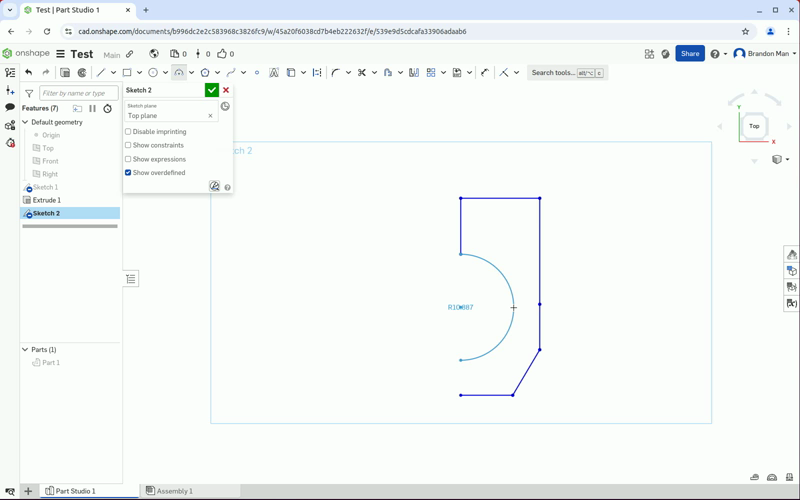
key(esc)
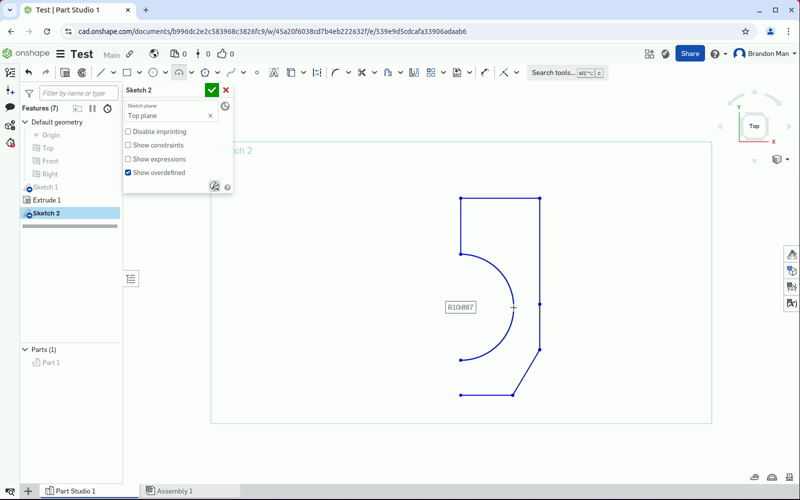
key(l)
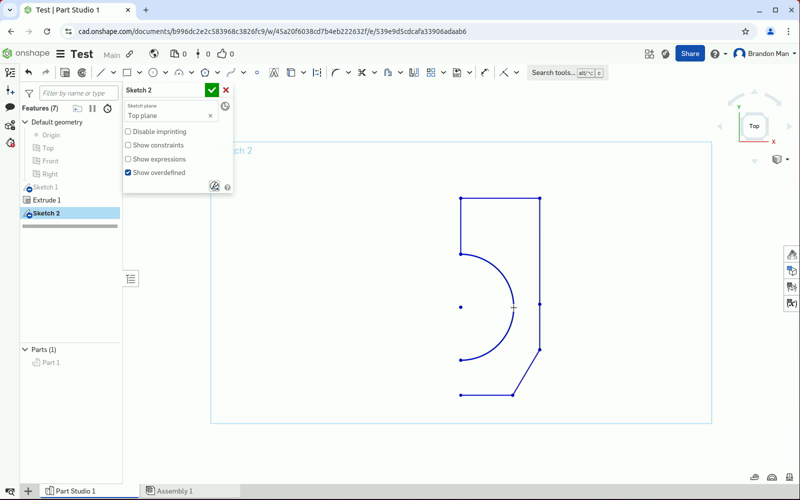
mouse_move(460, 360)
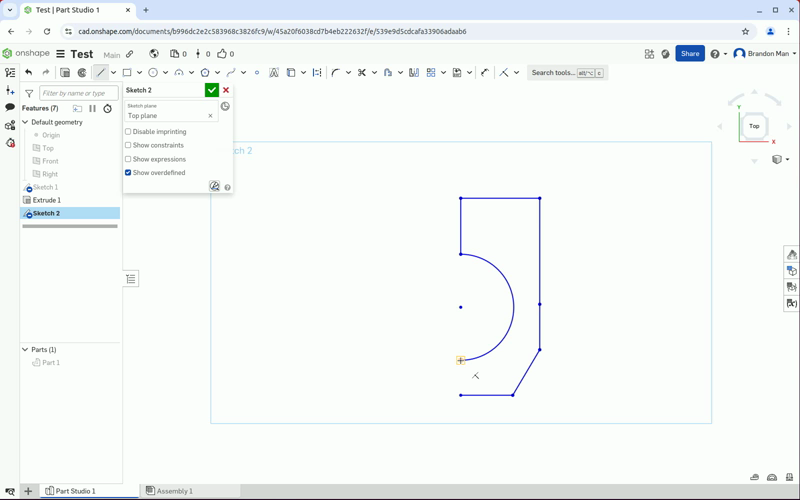
click(460, 360)
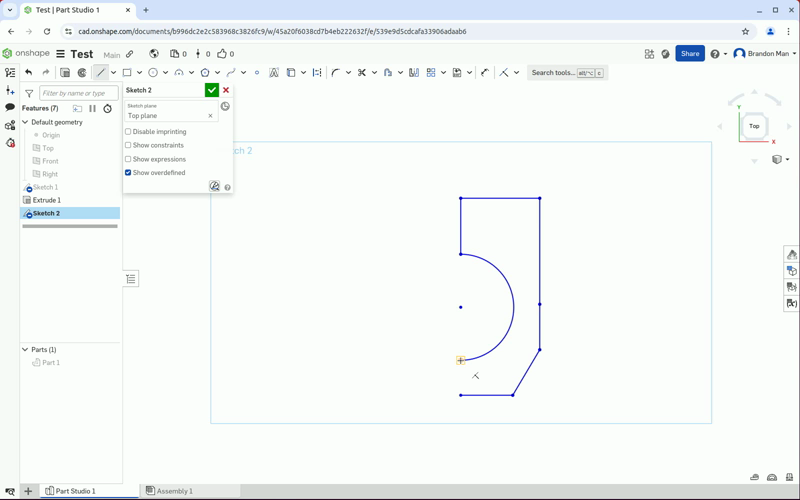
mouse_move(490, 360)
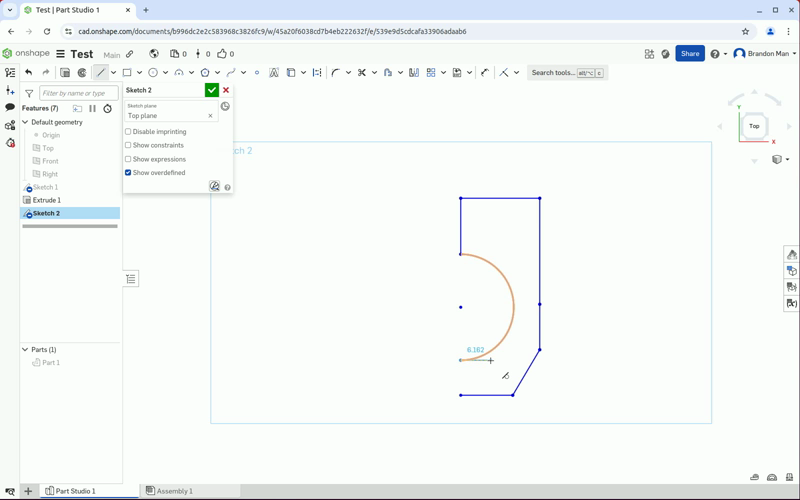
key_down(shift)
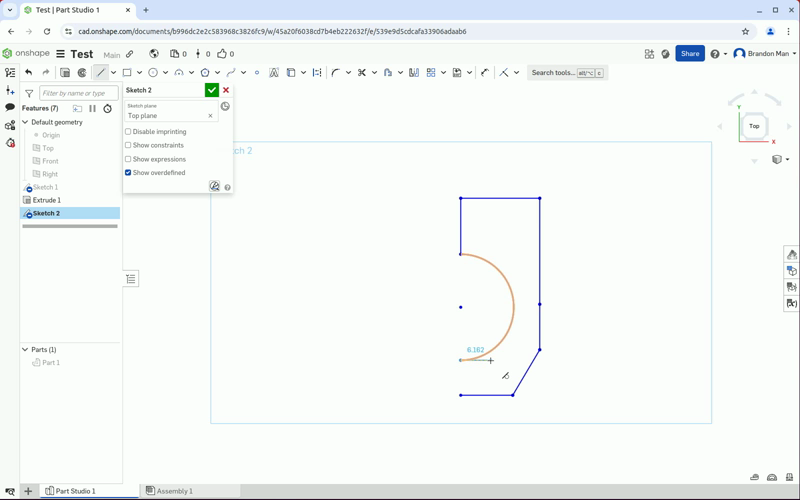
mouse_move(460, 395)
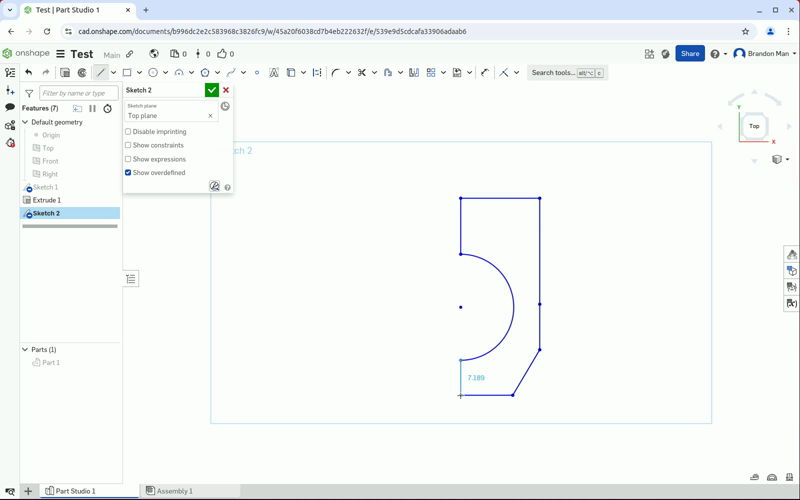
key_up(shift)
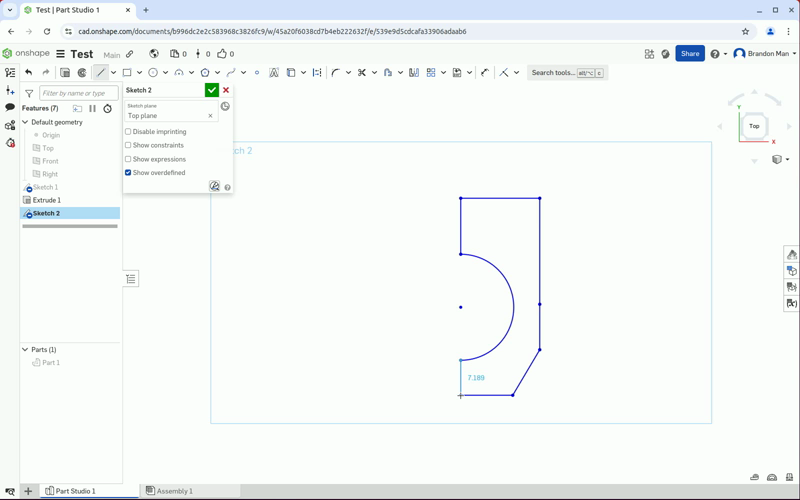
click(460, 395)
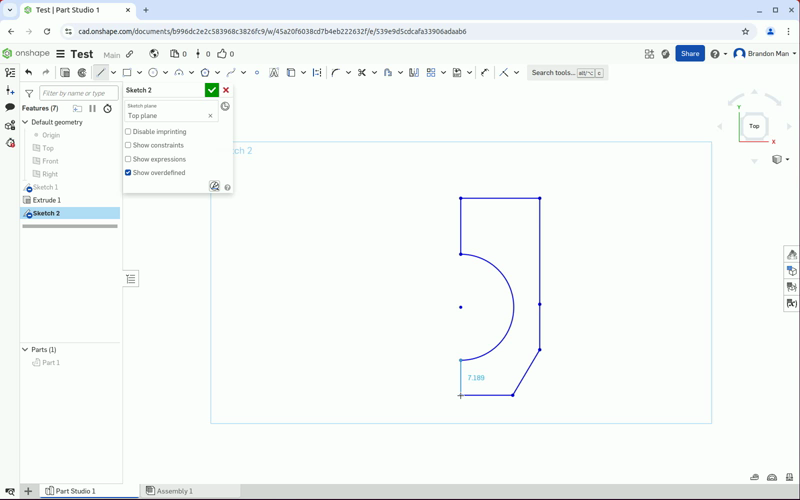
key(esc)
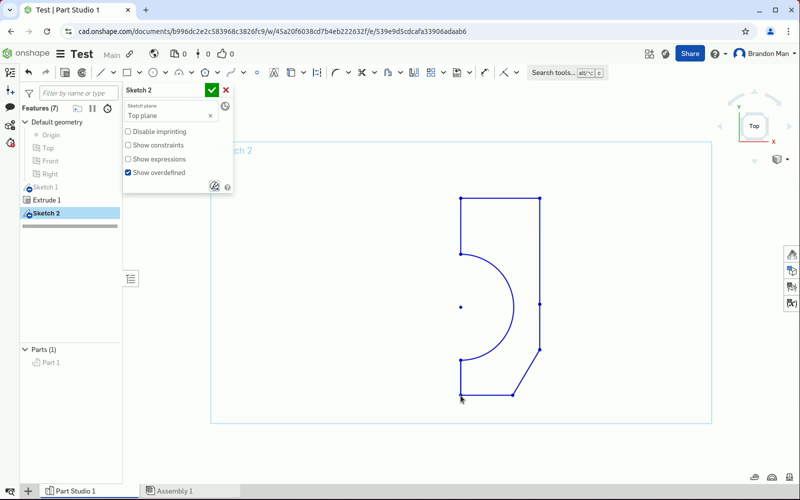
mouse_move(529, 346)
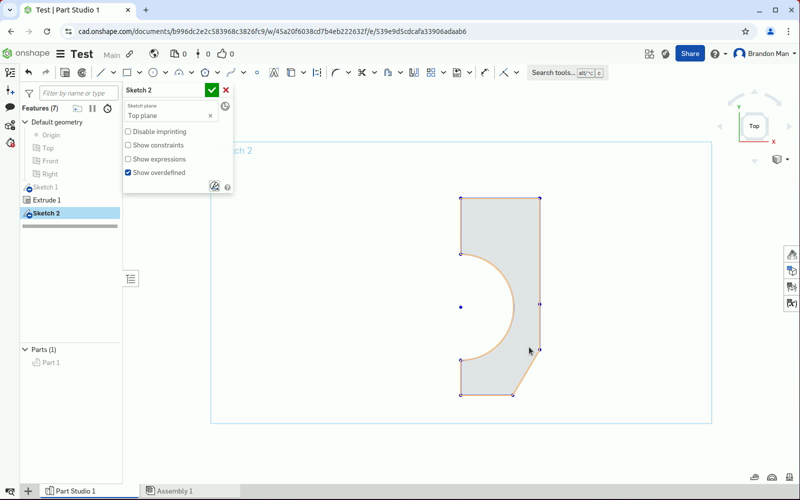
scroll(6)
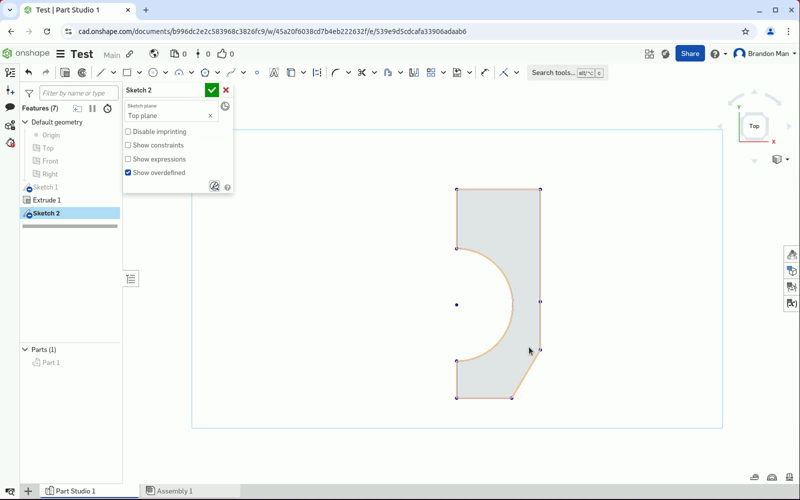
scroll(6)
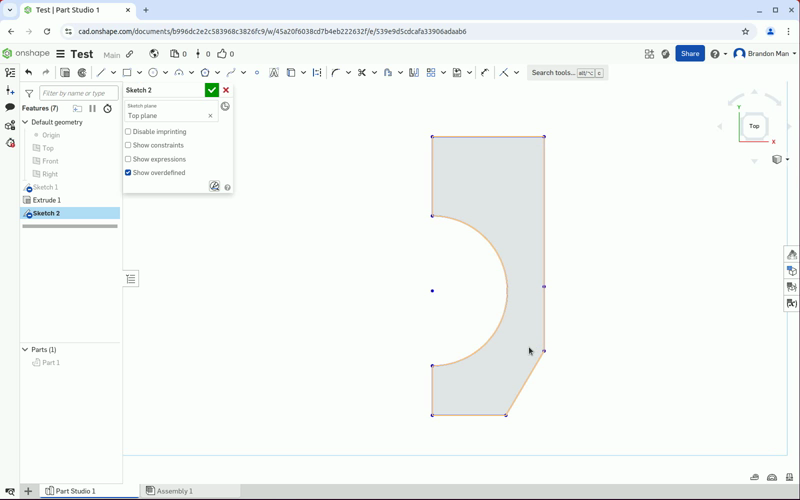
scroll(6)
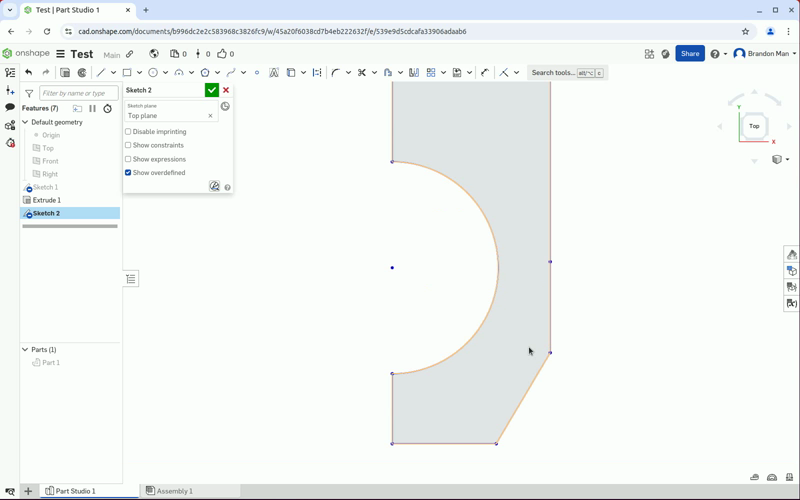
scroll(6)
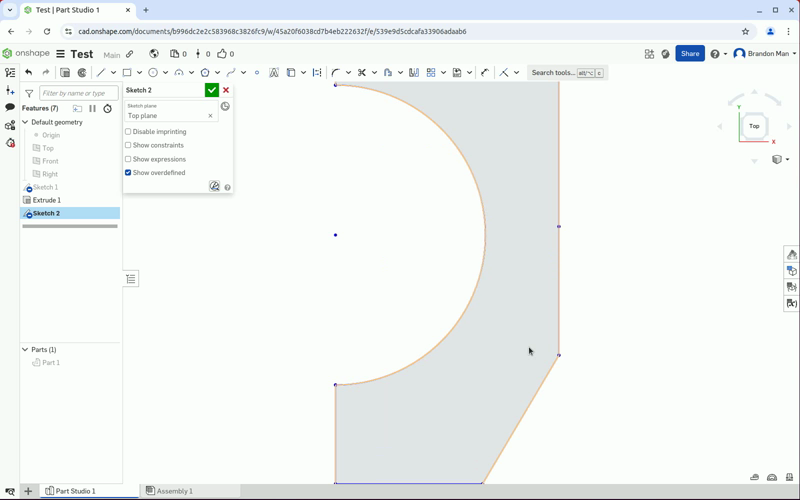
scroll(6)
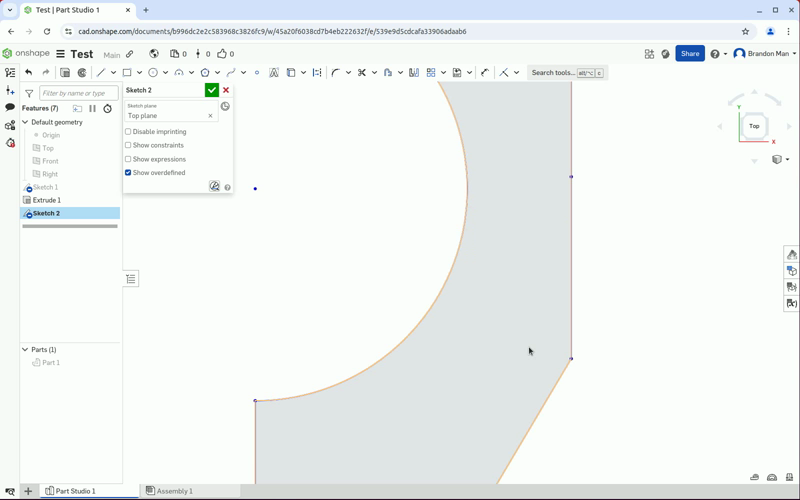
scroll(6)
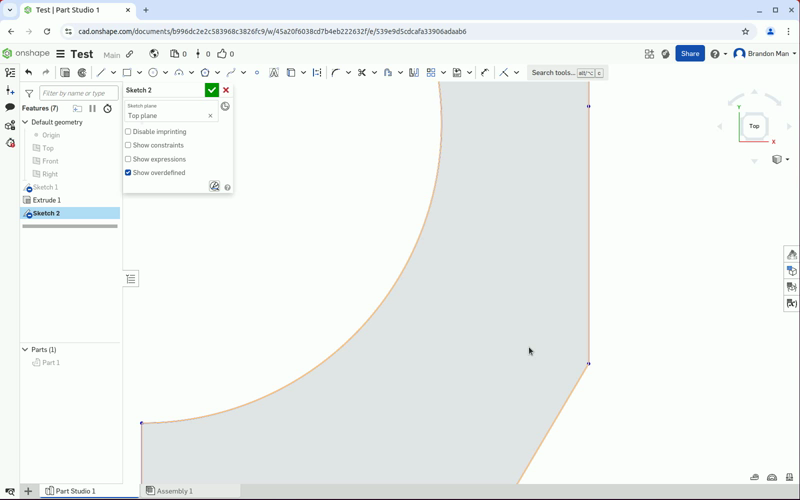
scroll(6)
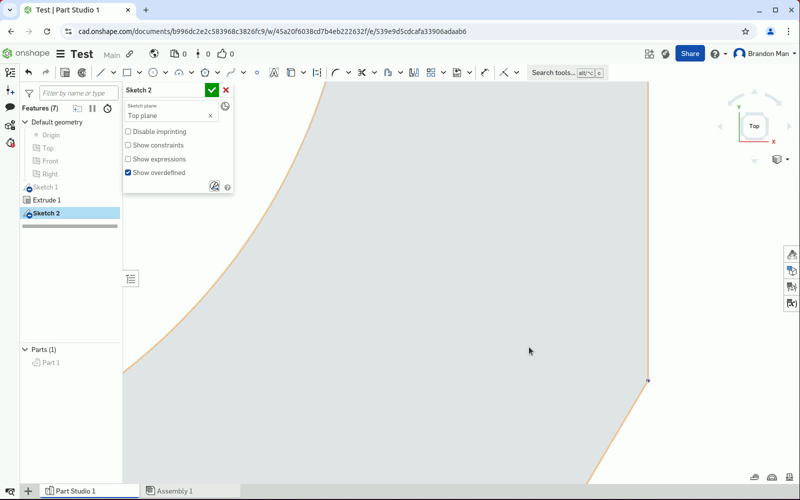
click(529, 346)
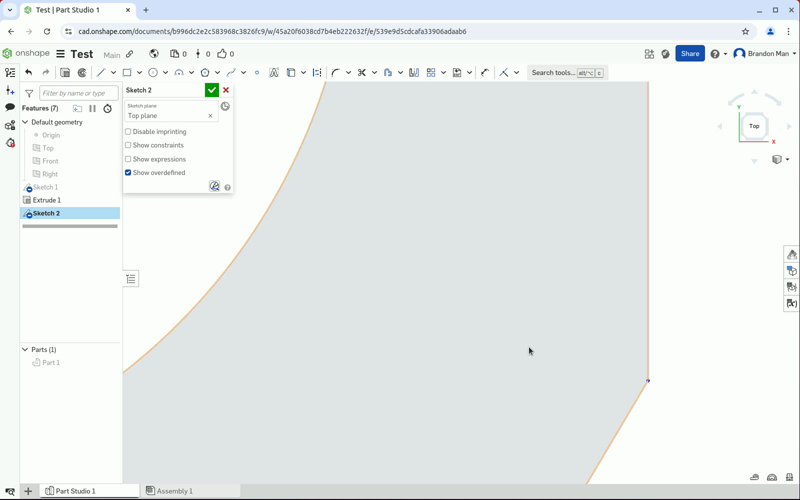
scroll(-6)
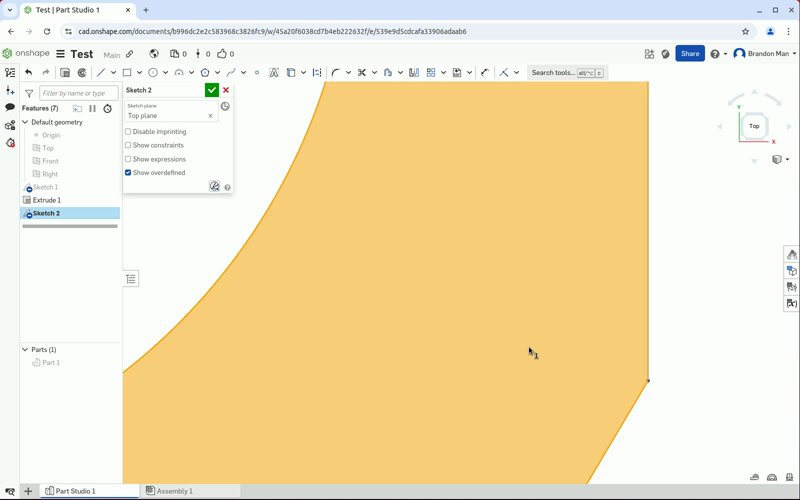
scroll(-6)
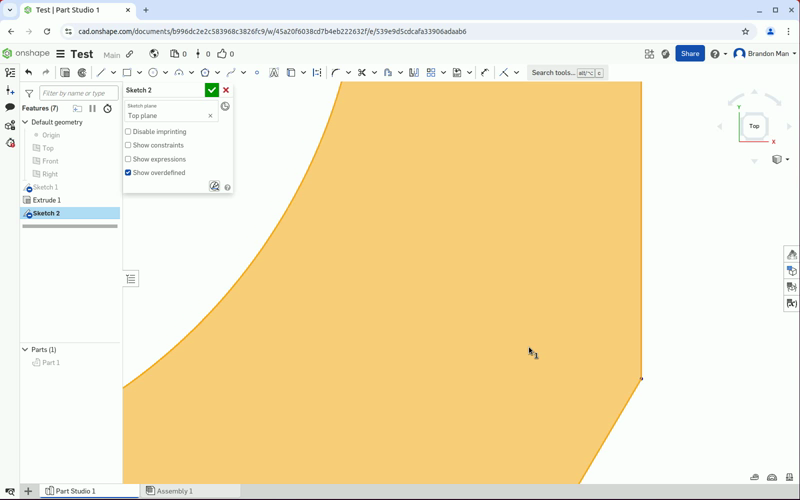
scroll(-6)
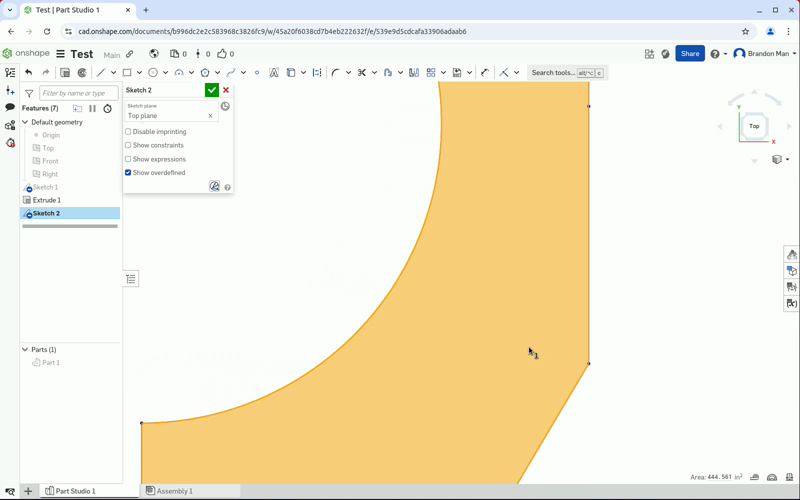
scroll(-6)
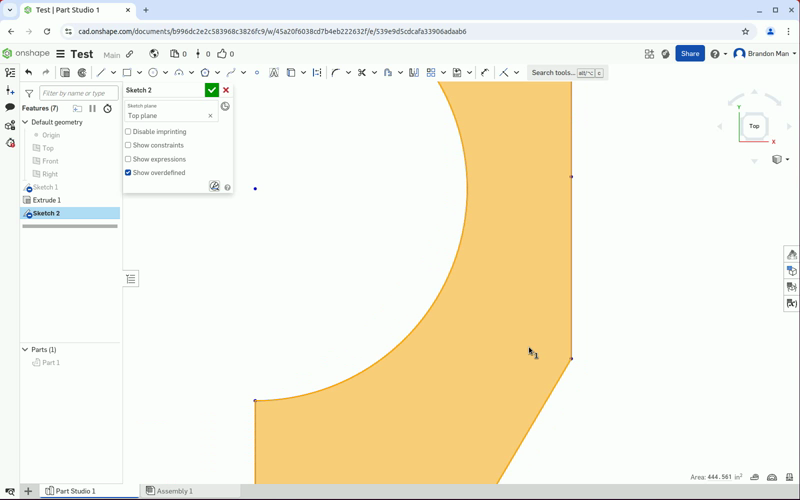
scroll(-6)
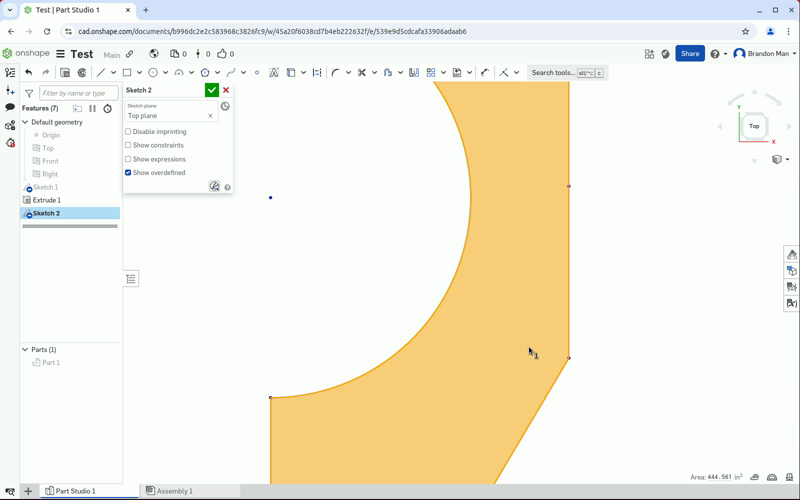
scroll(-6)
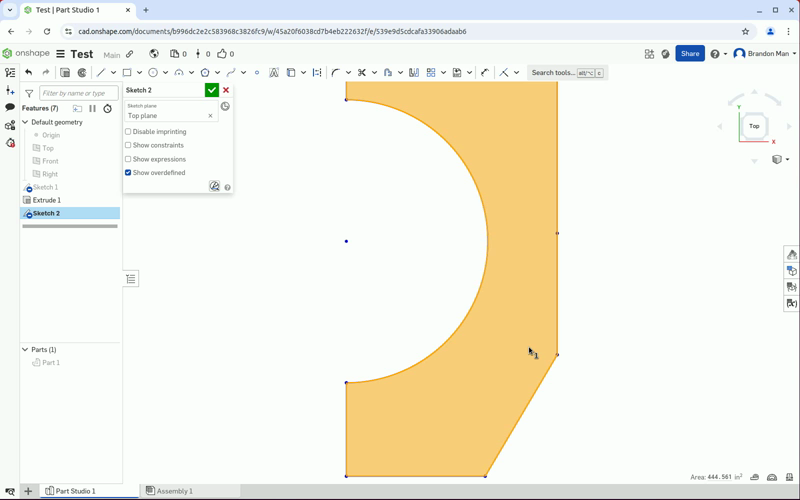
scroll(-6)
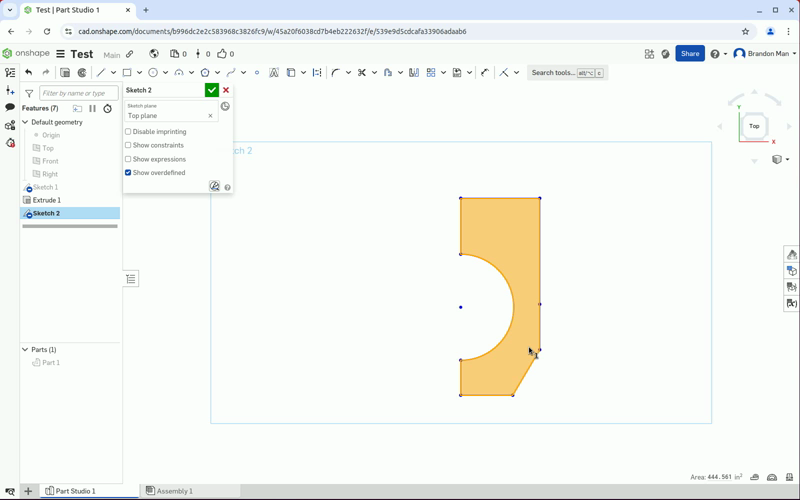
mouse_move(73, 352)
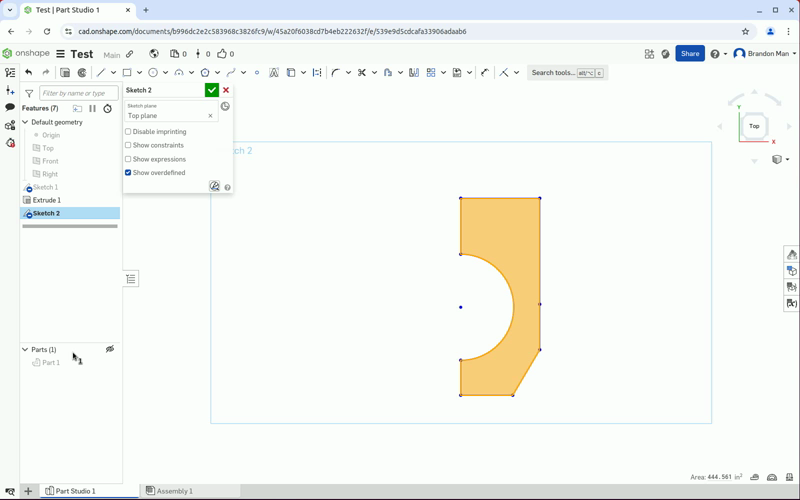
key(shift+y)
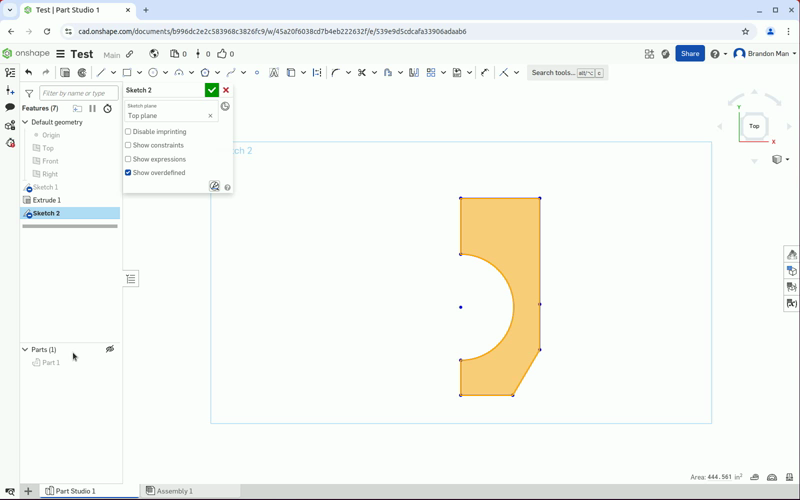
key(shift+e)
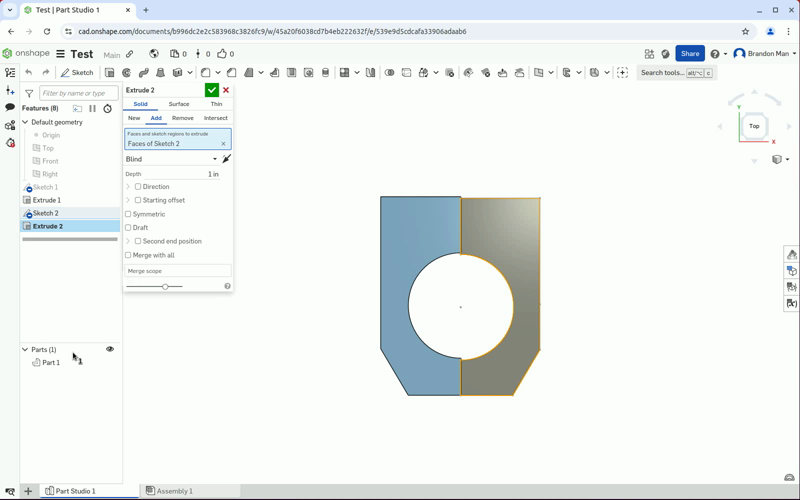
mouse_move(143, 106)
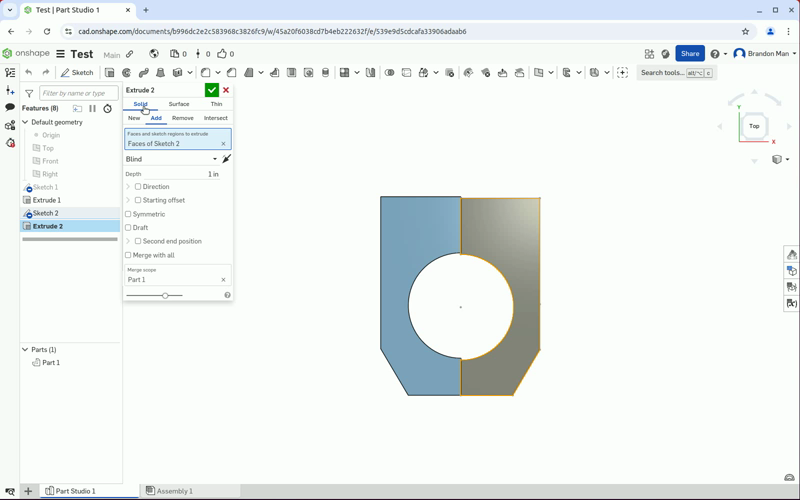
click(143, 106)
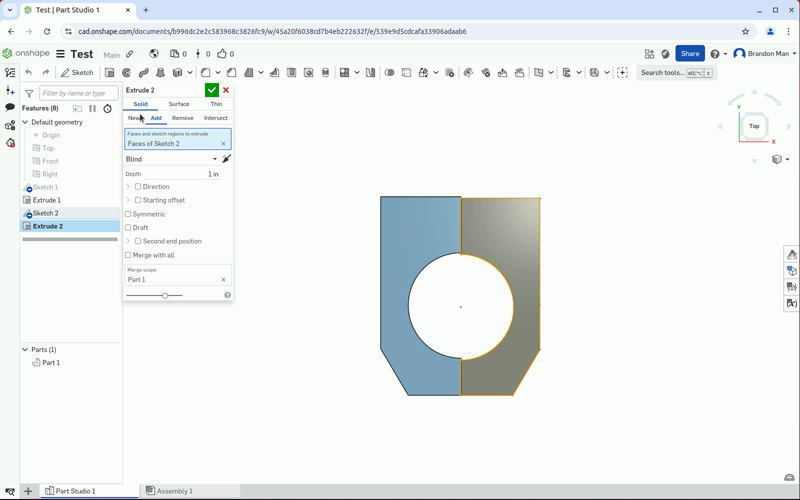
mouse_move(137, 120)
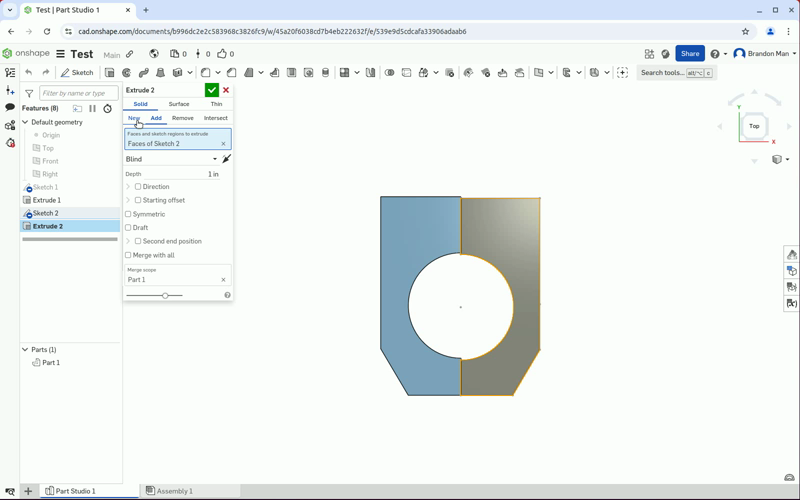
click(137, 120)
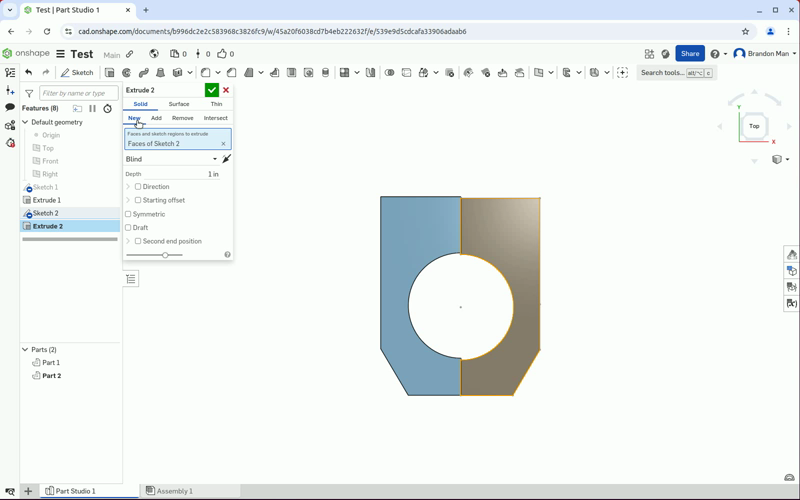
key(tab, 4)
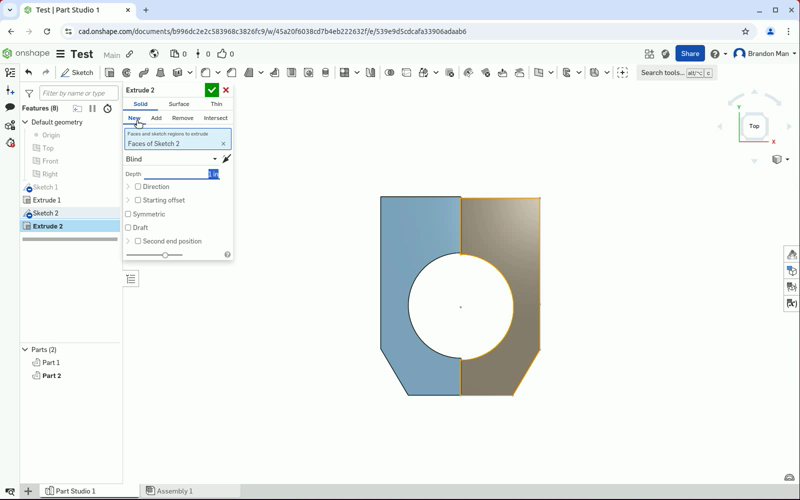
text(2.648)
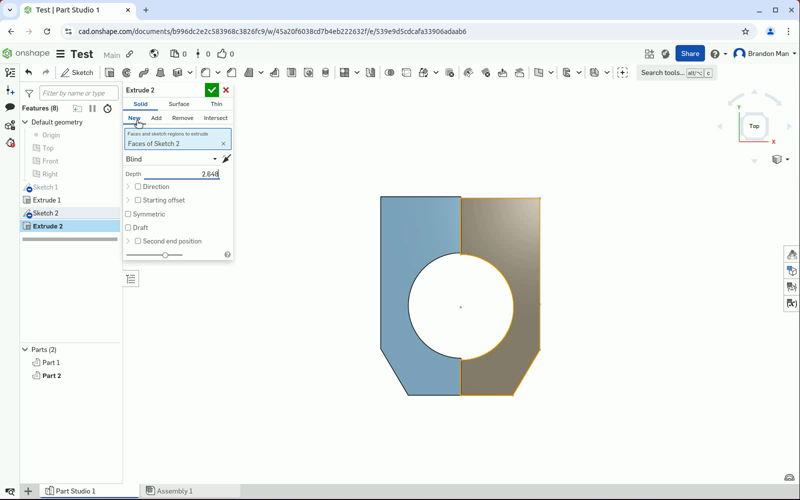
key(enter)
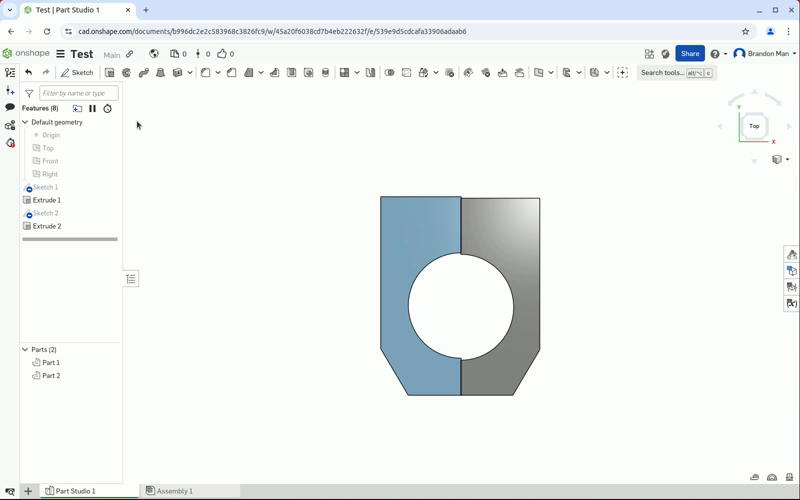
key(shift+h)
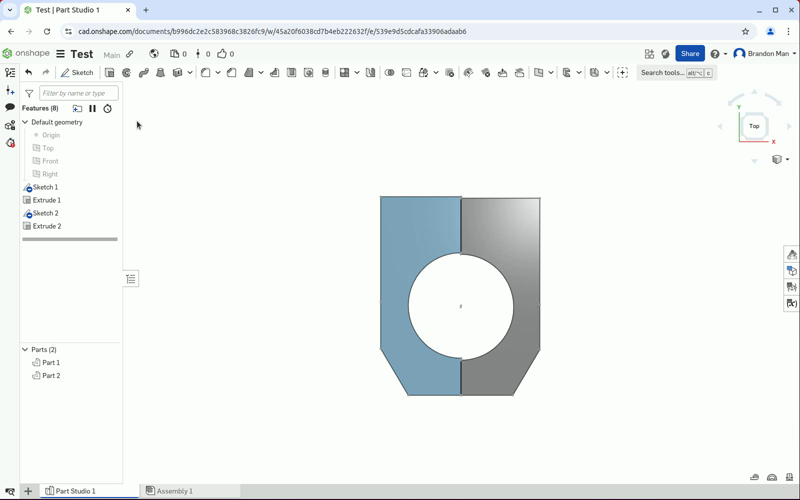
key(shift+h)
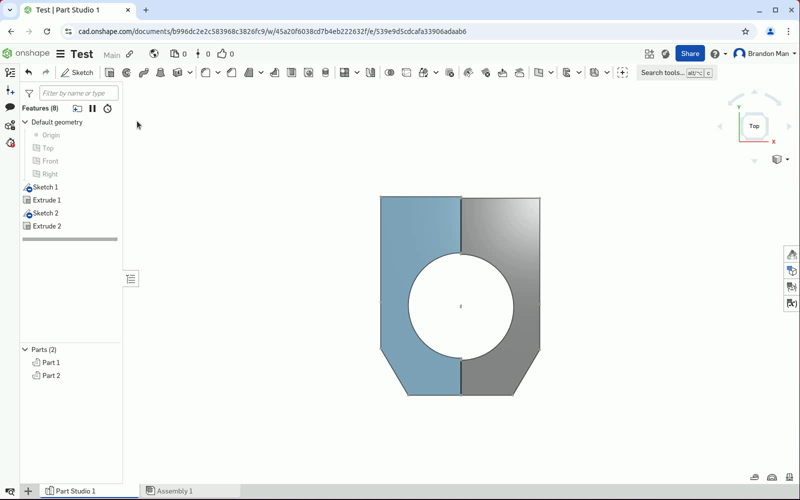
key(shift+7)
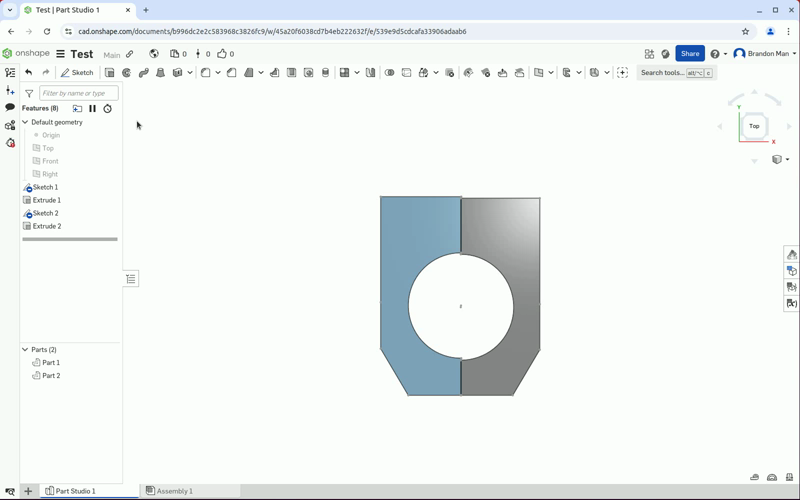
key(up, 3)
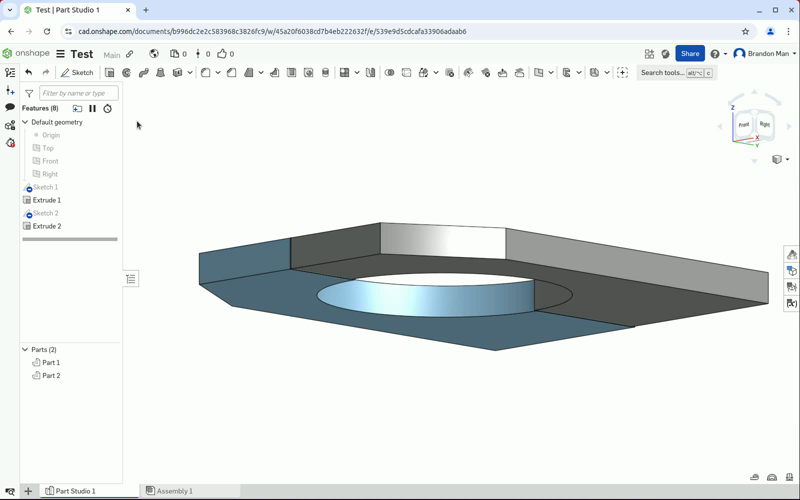
key(left, 3)
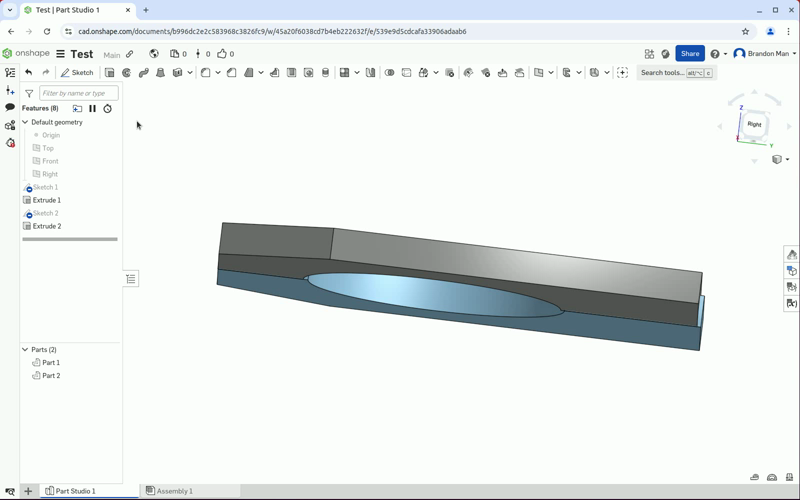
key(right, 3)
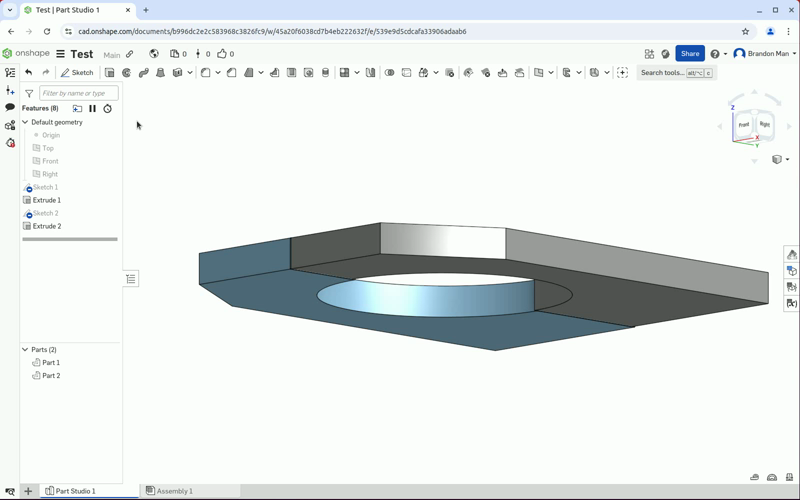
key(down, 3)
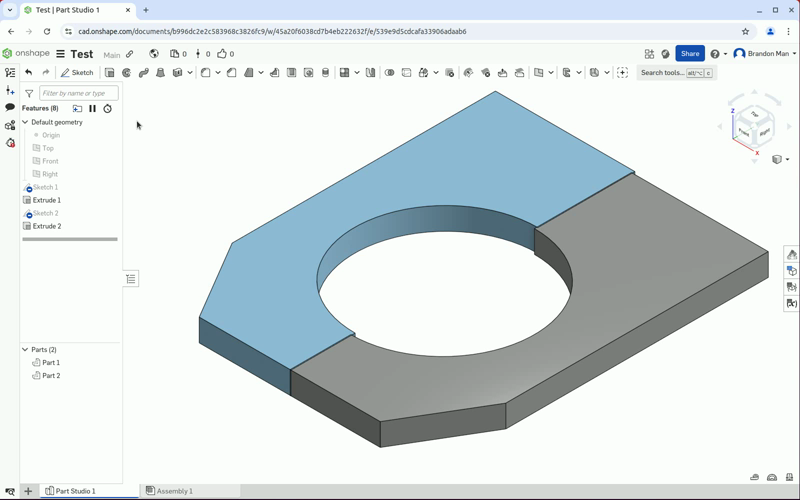
mouse_move(73, 189)
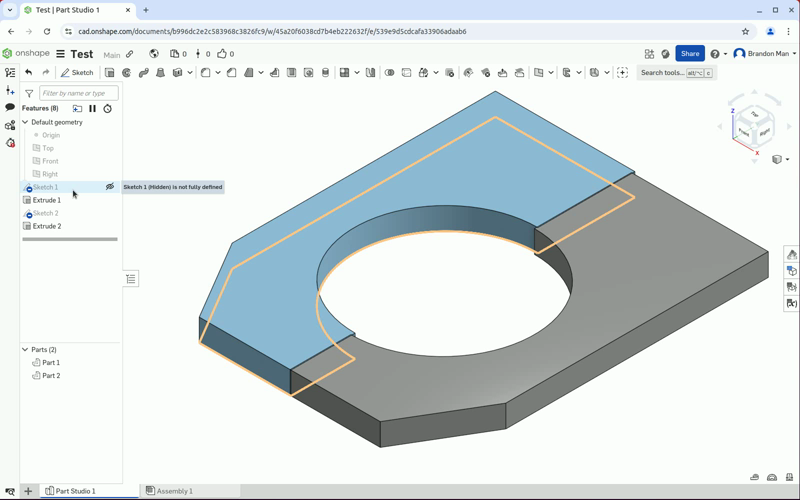
click(73, 189)